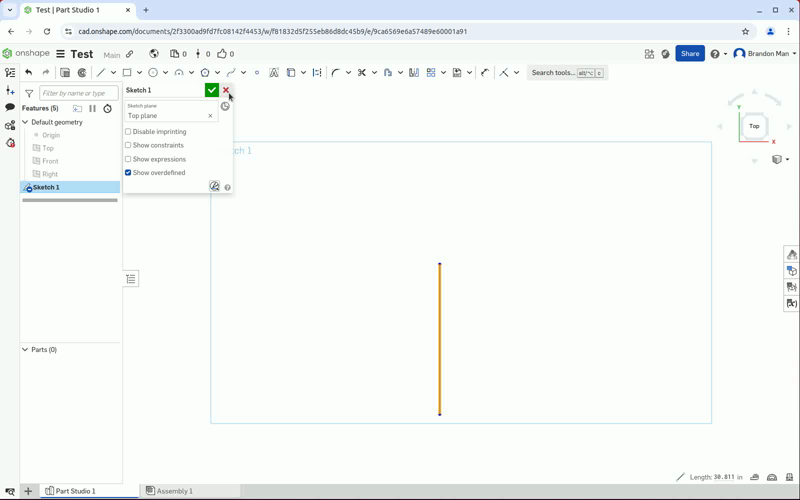
key(shift+h)
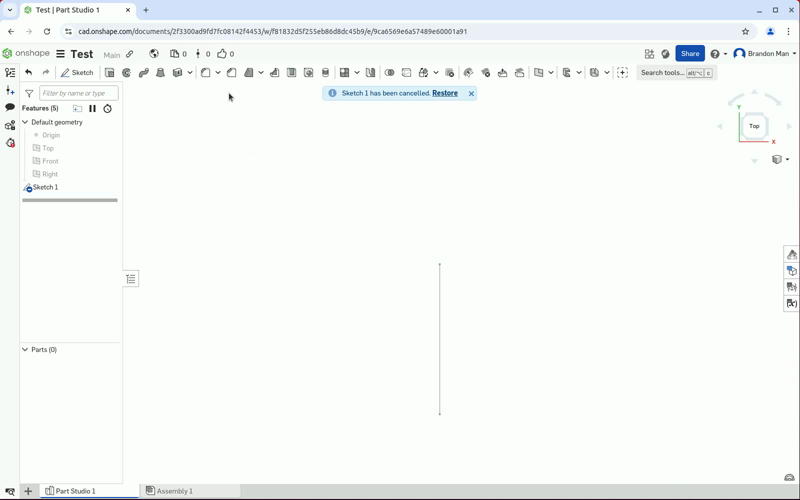
key(shift+s)
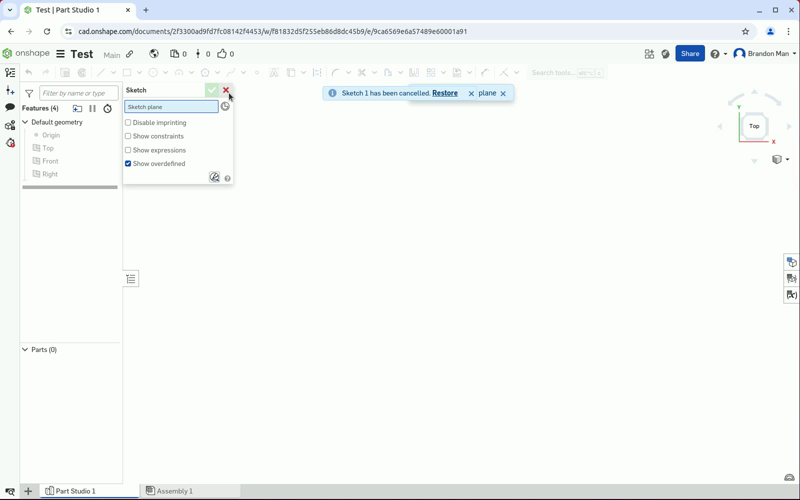
mouse_move(73, 150)
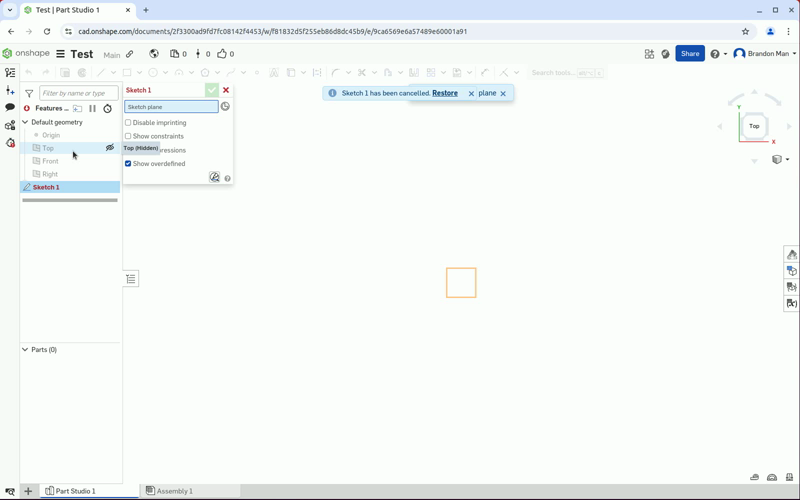
click(73, 150)
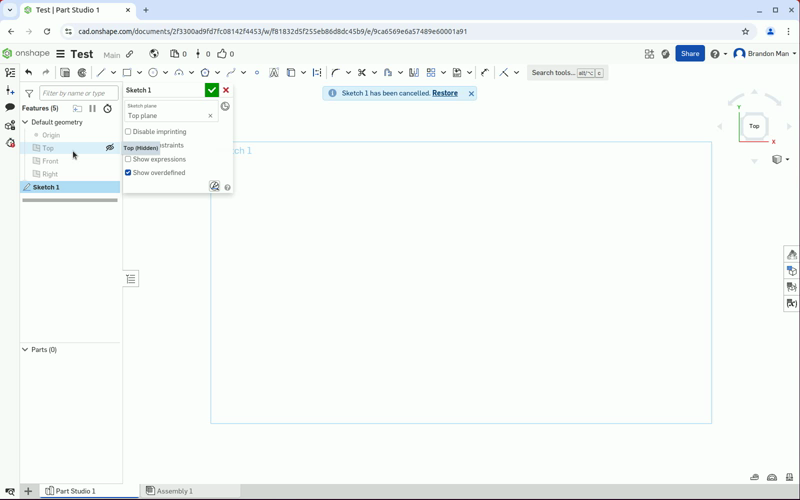
mouse_move(73, 352)
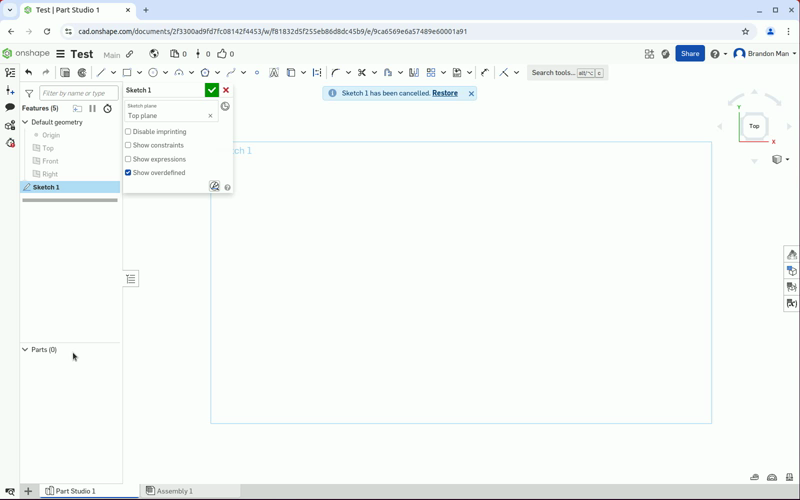
key(y)
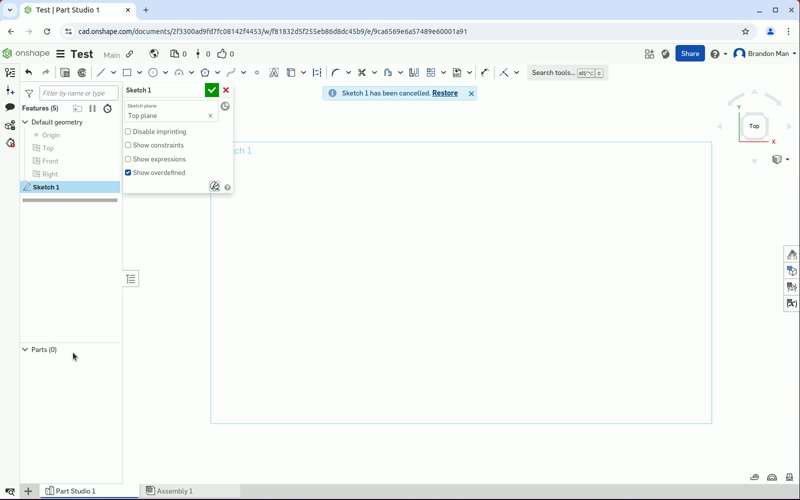
key(c)
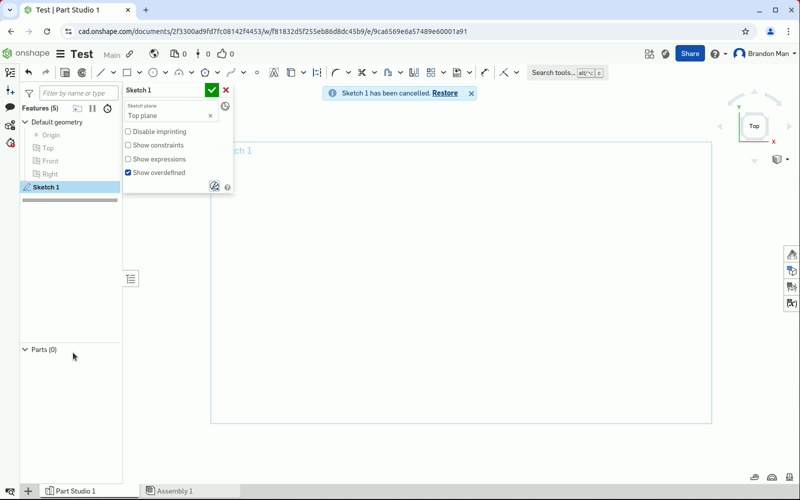
key_down(shift)
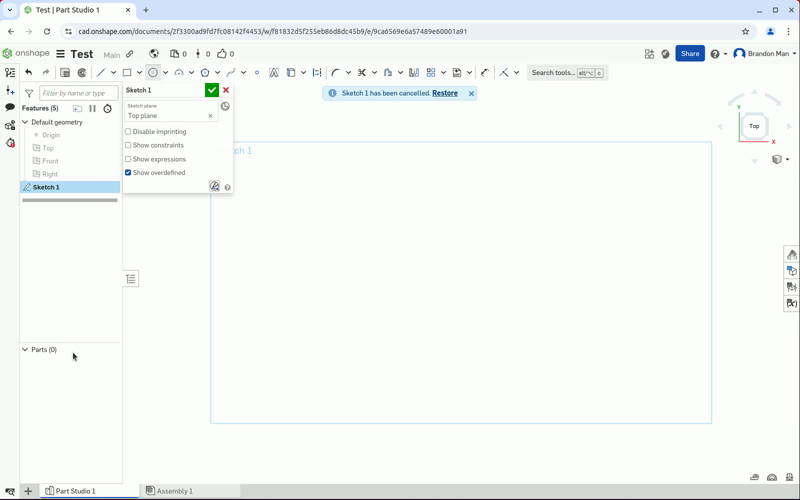
mouse_move(461, 282)
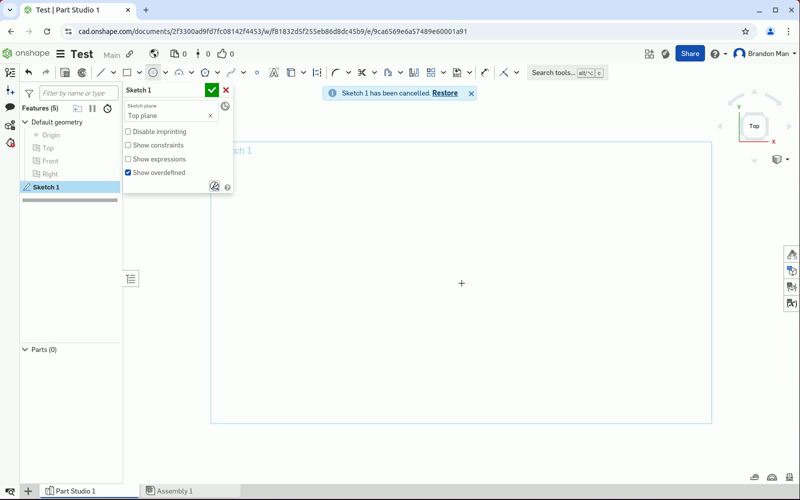
click(461, 282)
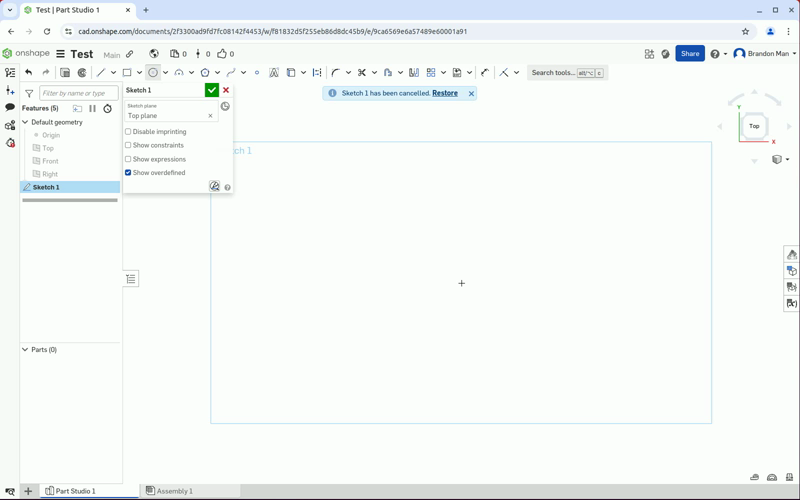
key_up(shift)
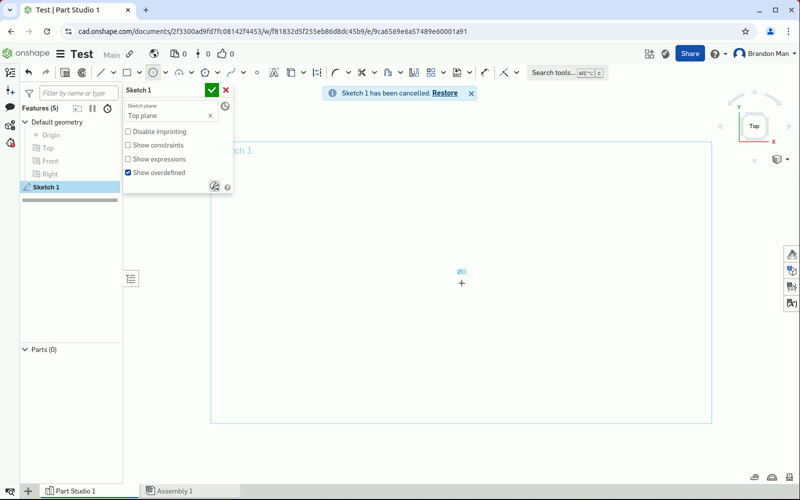
mouse_move(472, 282)
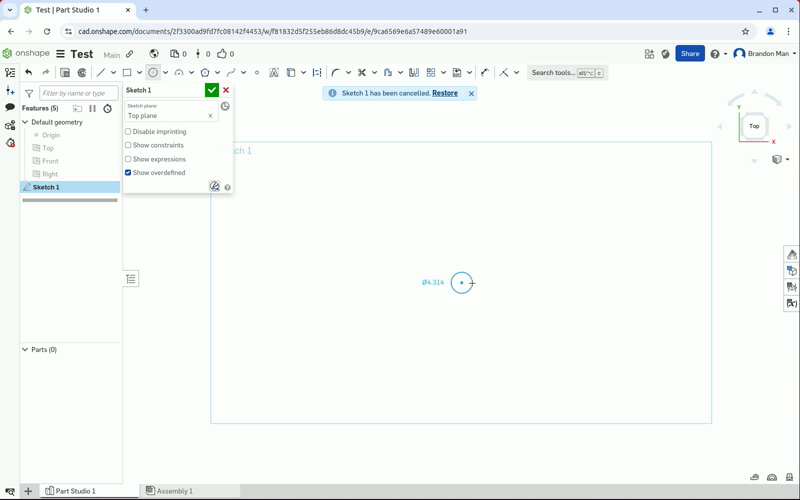
click(472, 282)
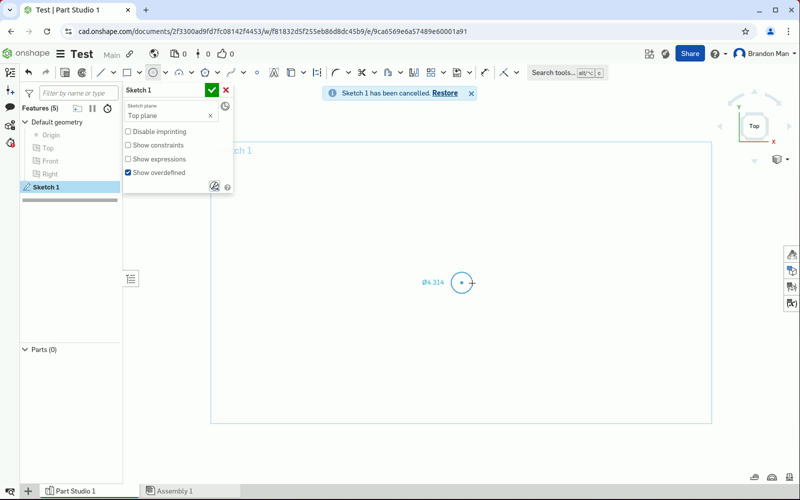
key(esc)
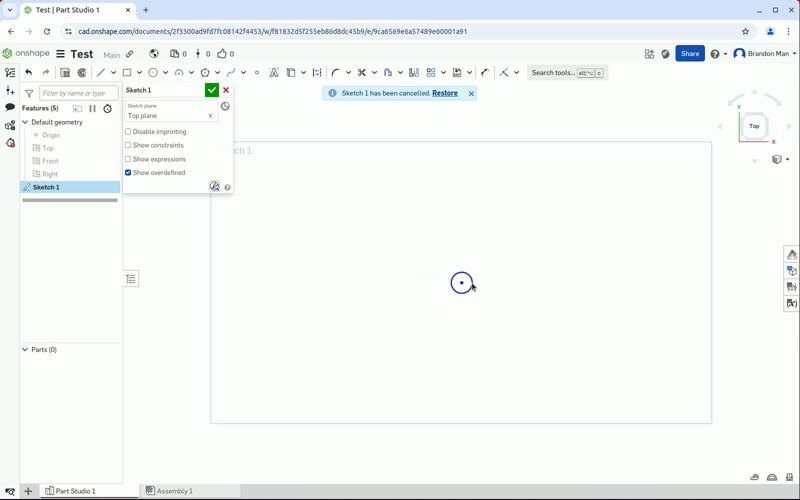
mouse_move(468, 277)
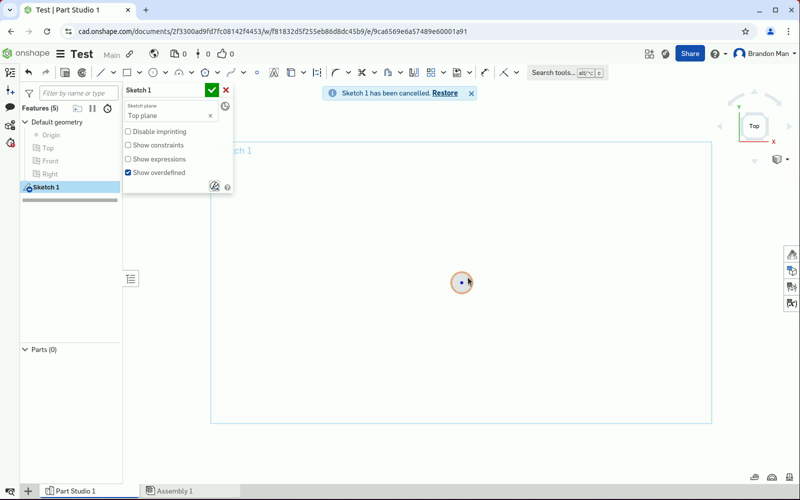
scroll(6)
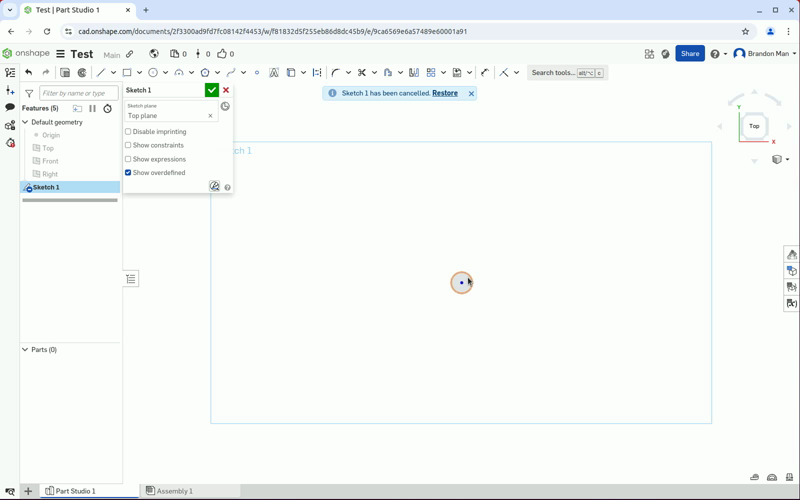
scroll(6)
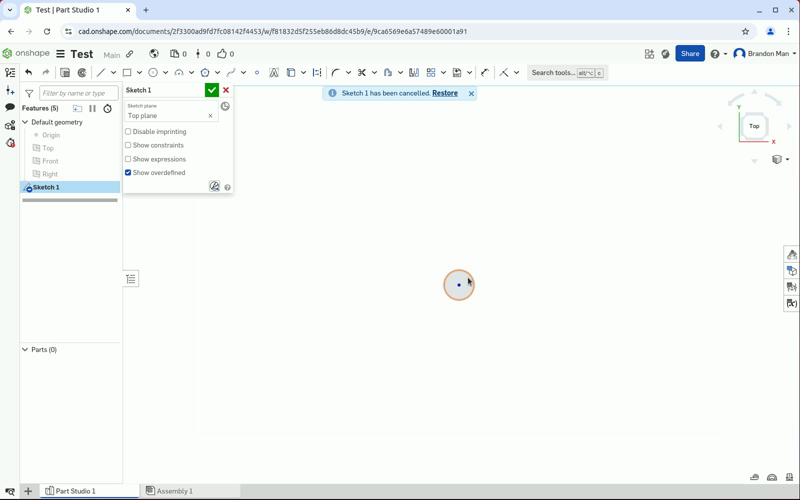
scroll(6)
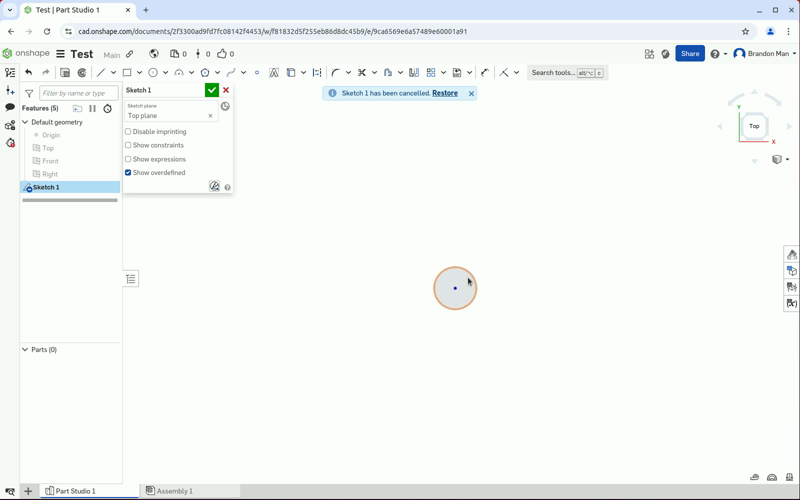
scroll(6)
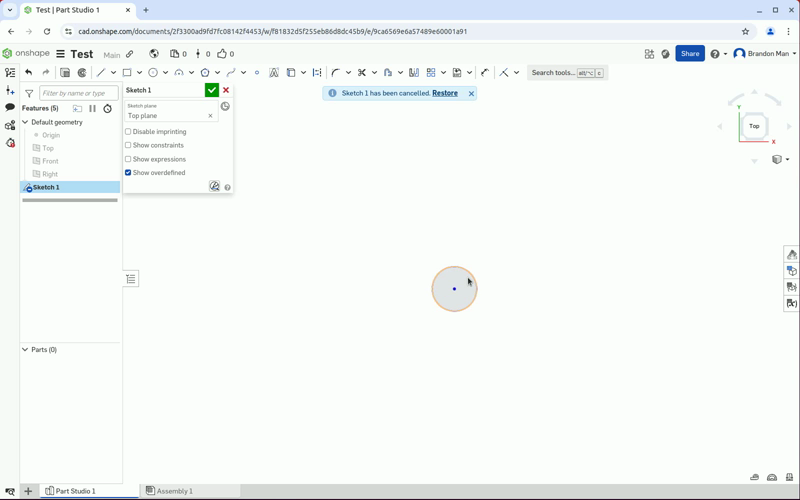
scroll(6)
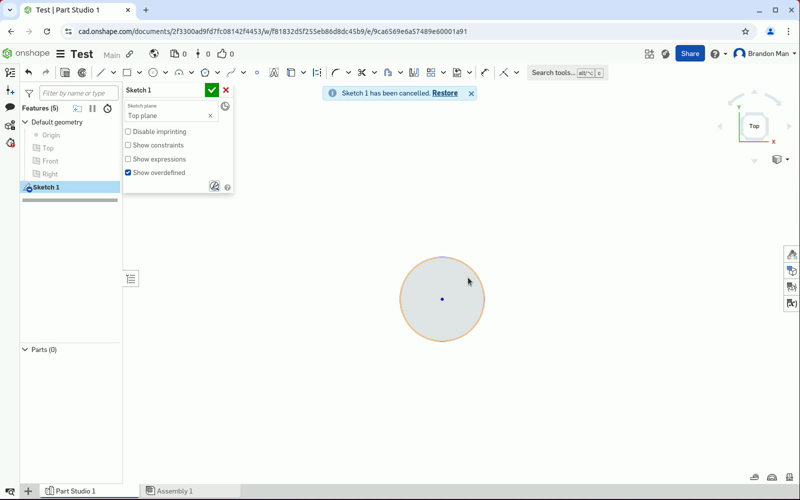
scroll(6)
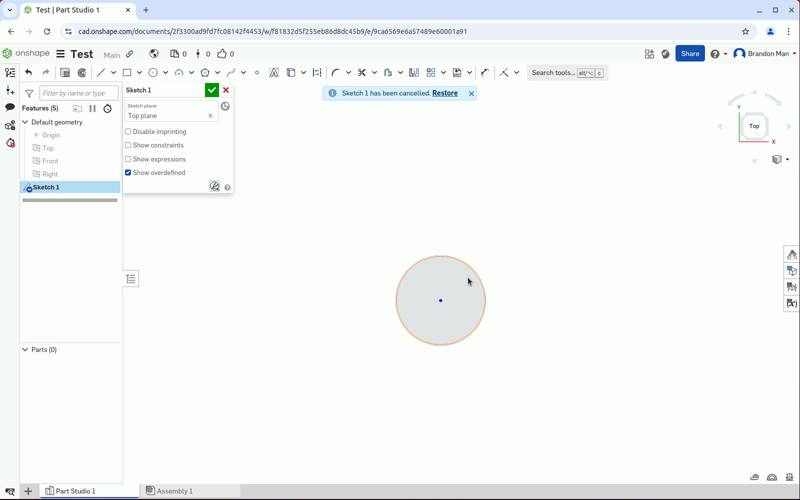
scroll(6)
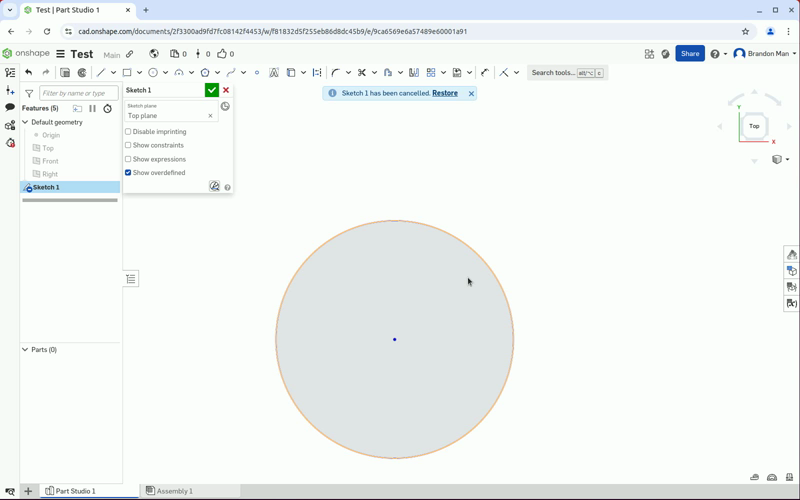
click(468, 277)
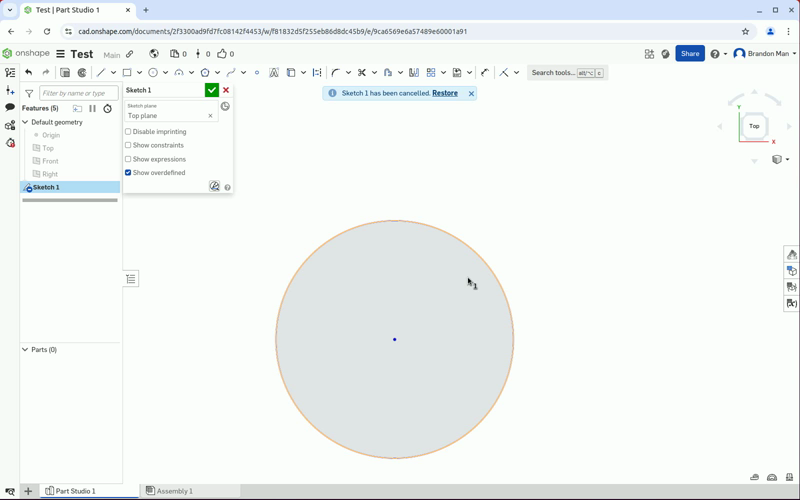
scroll(-6)
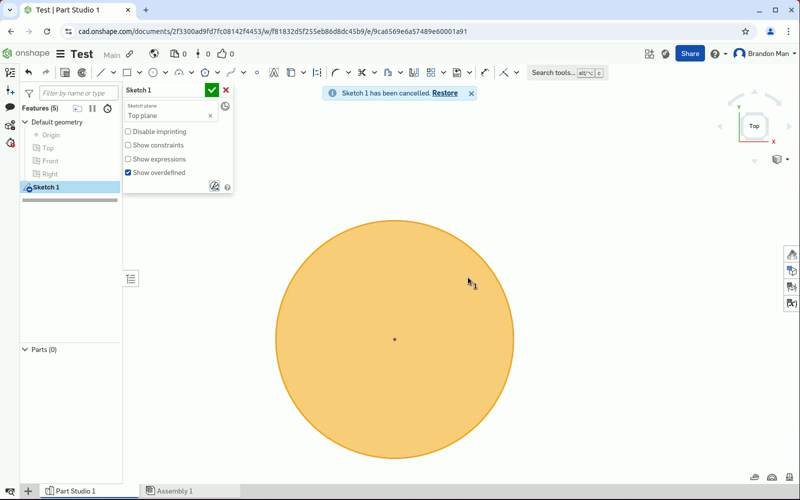
scroll(-6)
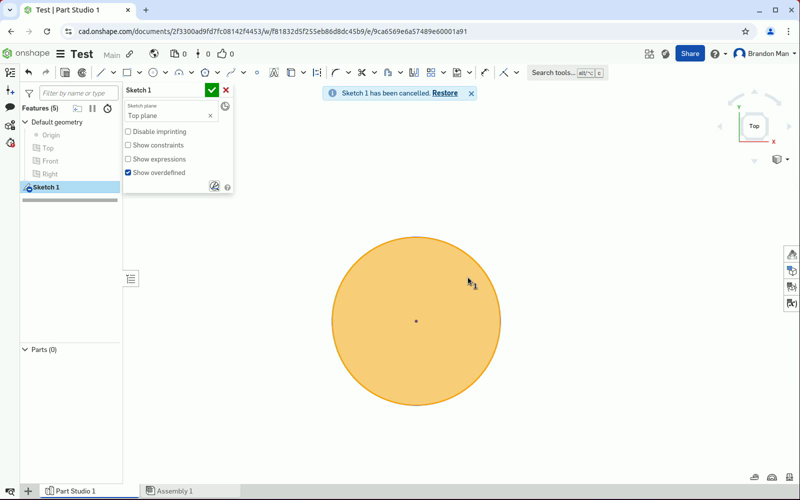
scroll(-6)
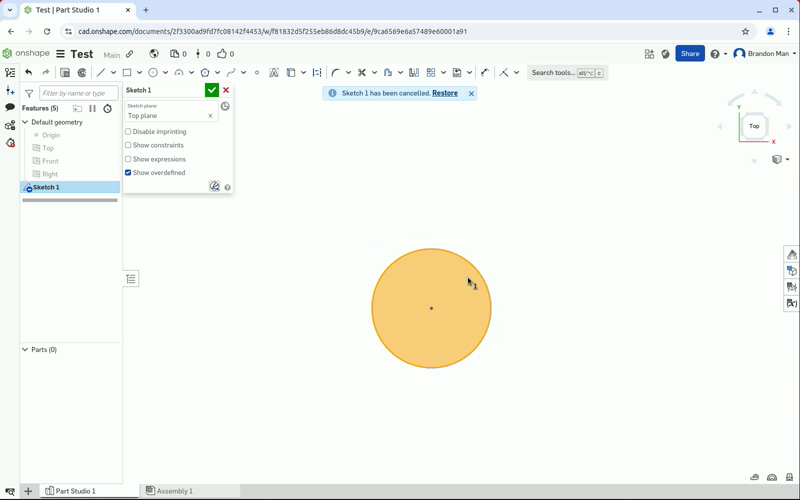
scroll(-6)
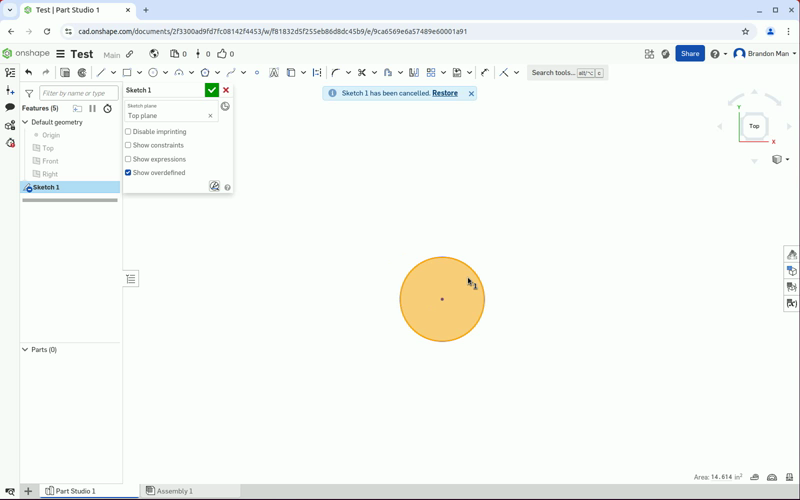
scroll(-6)
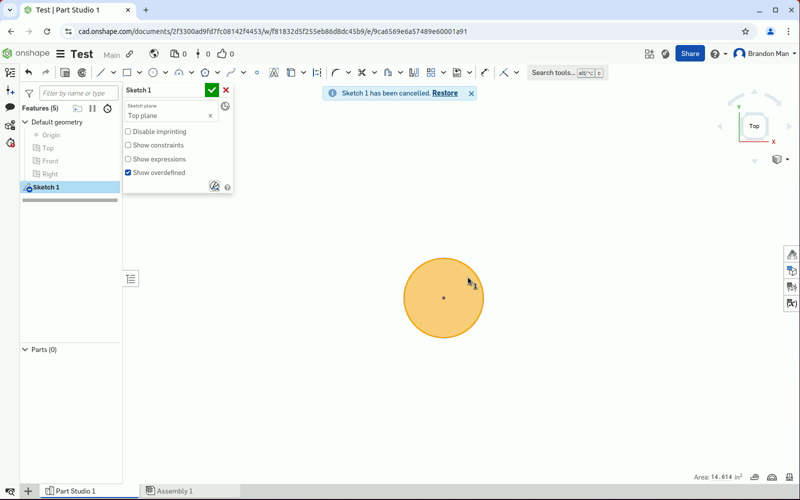
scroll(-6)
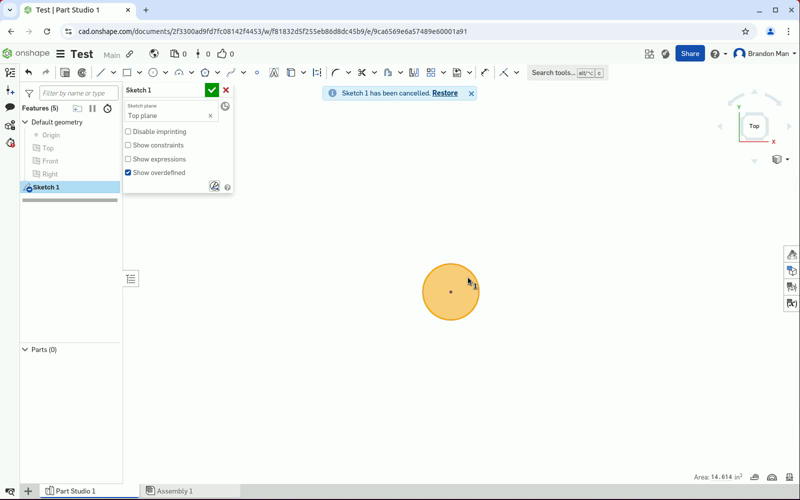
scroll(-6)
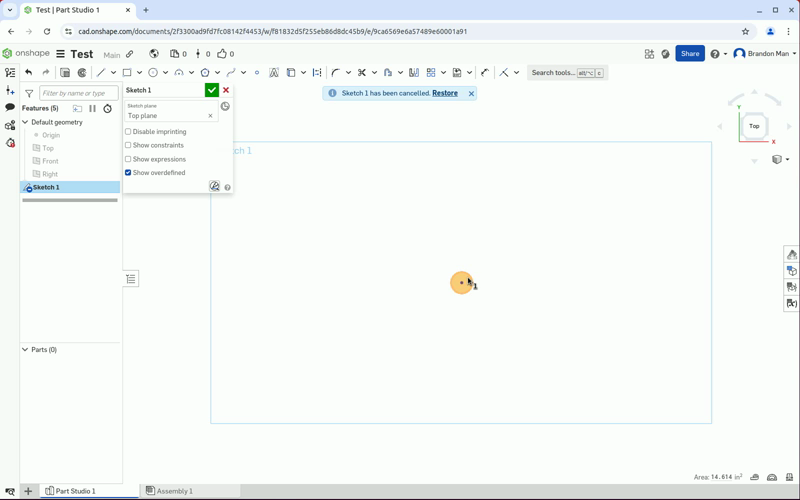
mouse_move(73, 352)
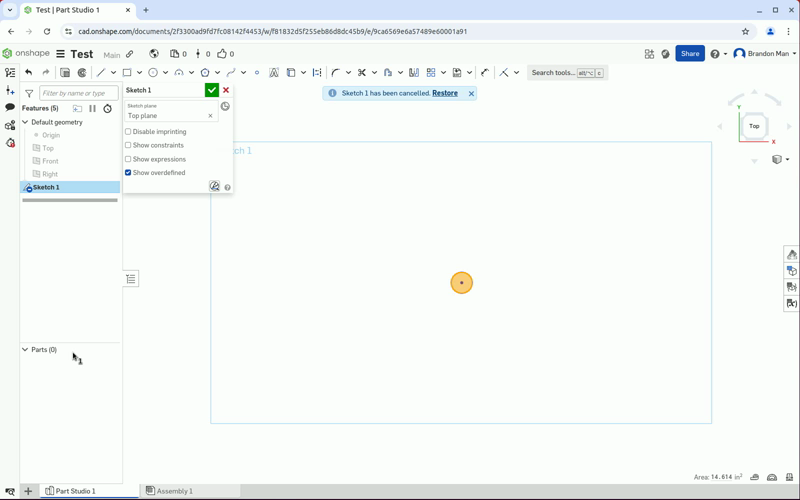
key(shift+y)
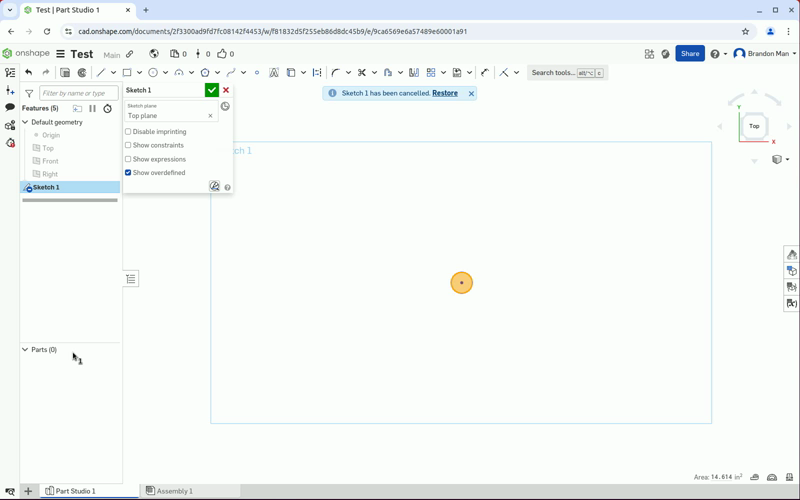
key(shift+e)
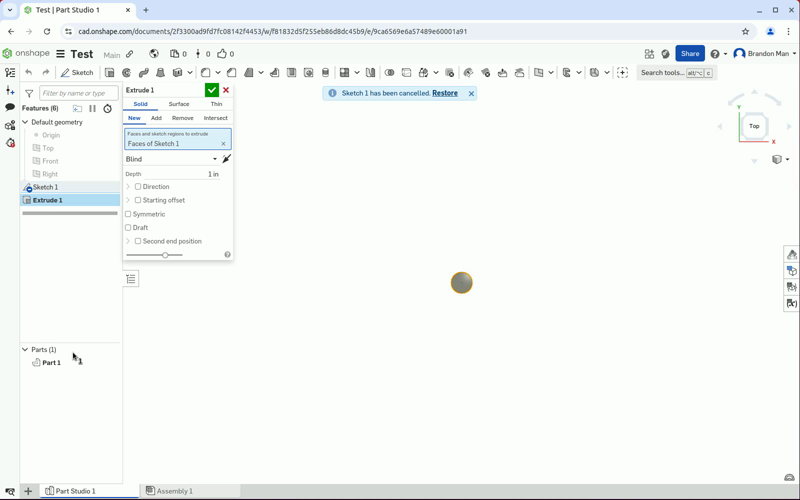
mouse_move(143, 106)
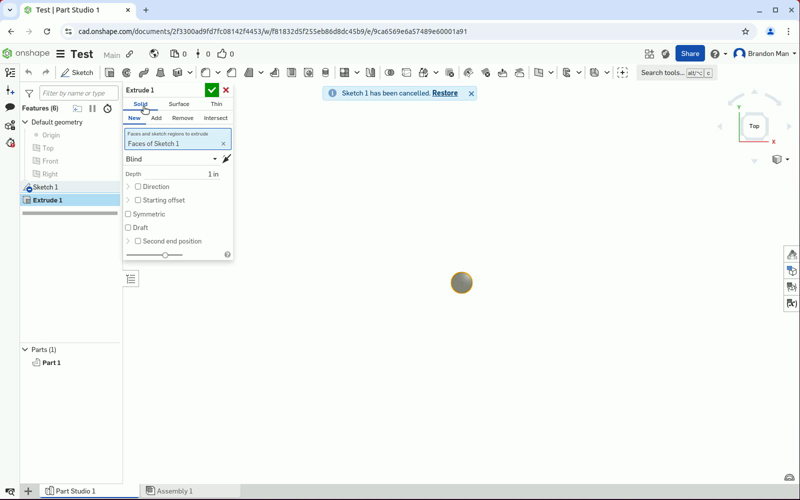
click(143, 106)
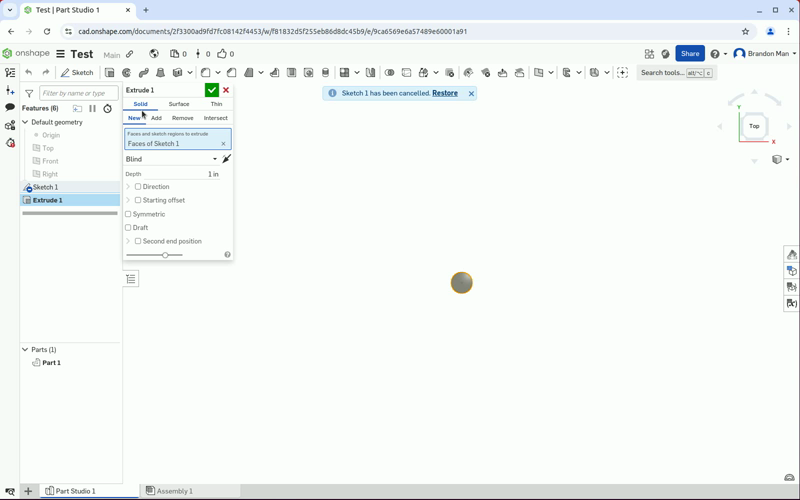
mouse_move(137, 120)
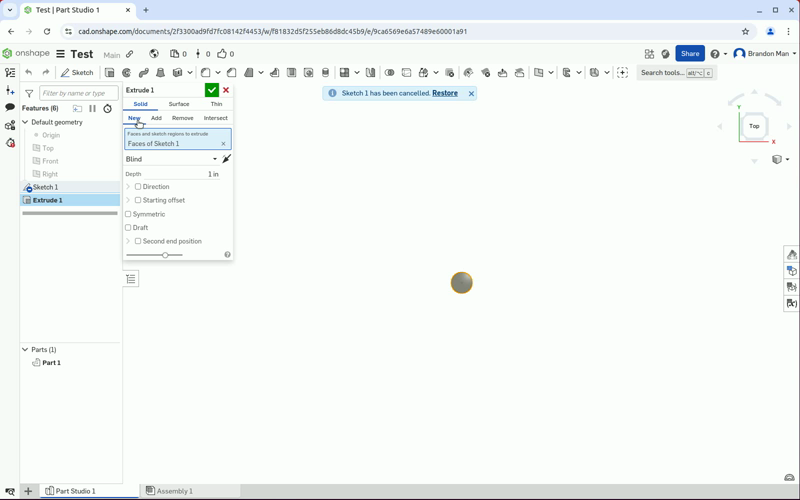
click(137, 120)
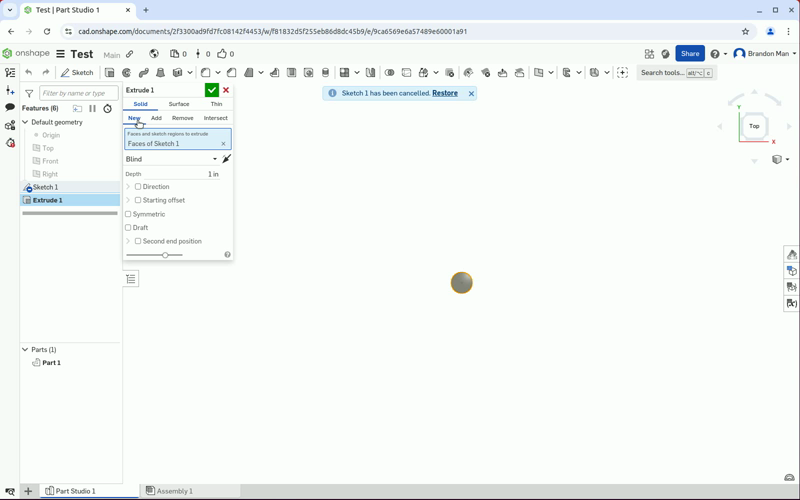
key(tab, 4)
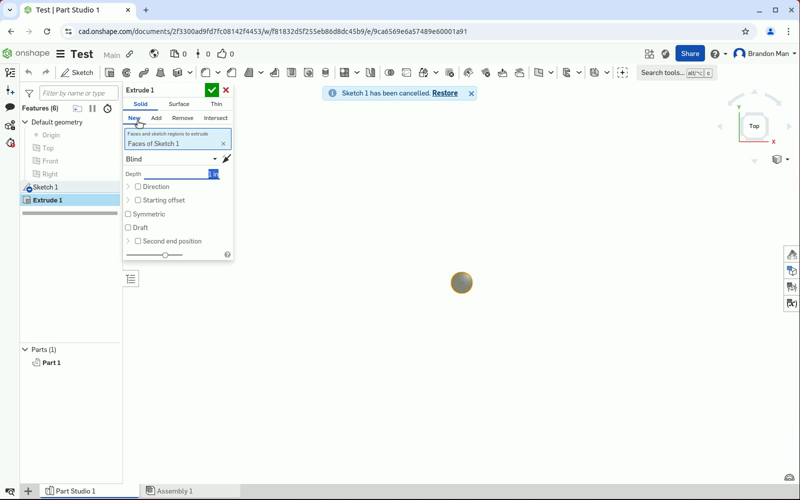
text(-8.425)
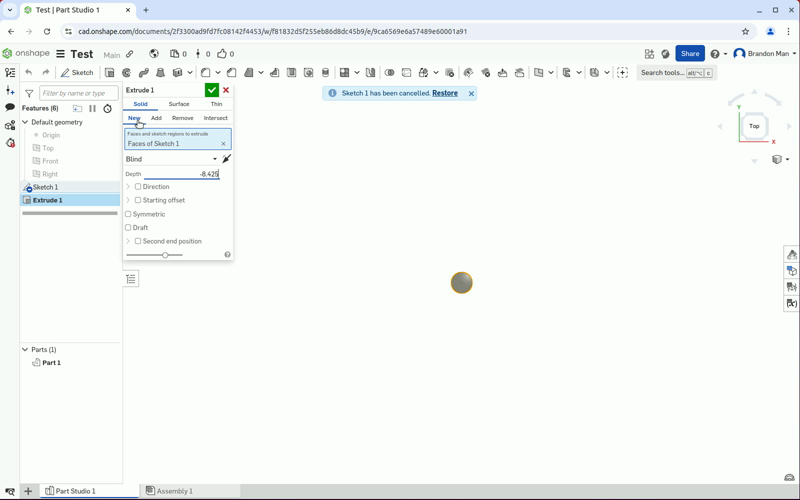
key(enter)
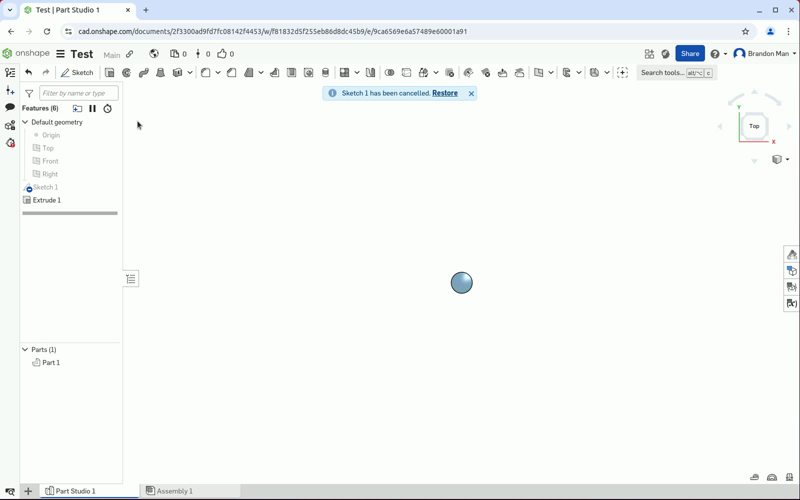
key(shift+h)
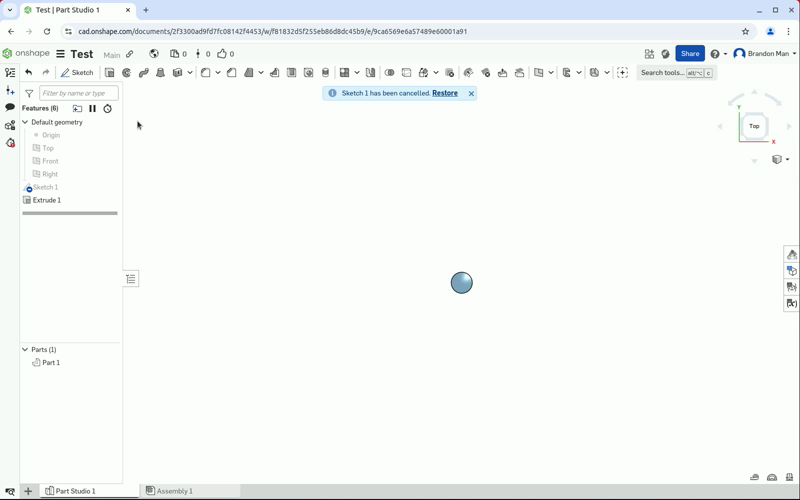
key(shift+h)
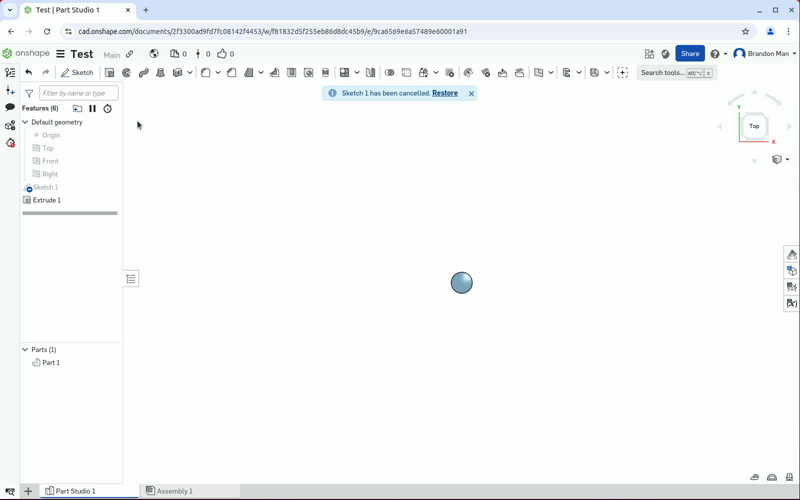
mouse_move(73, 189)
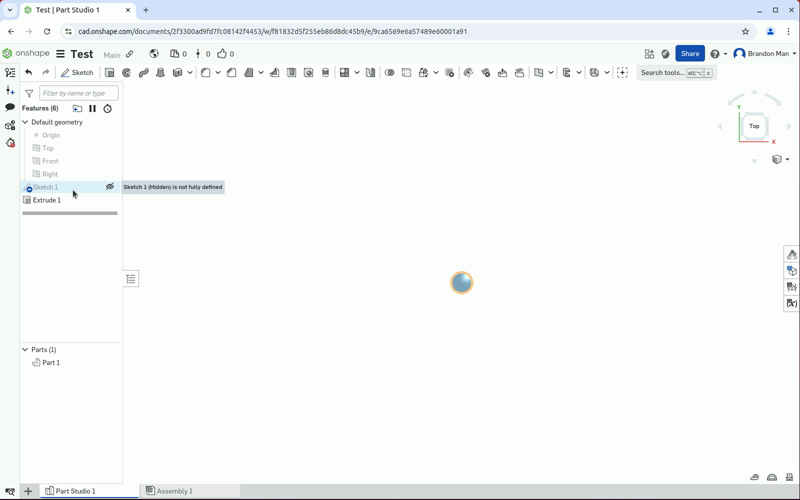
click(73, 189)
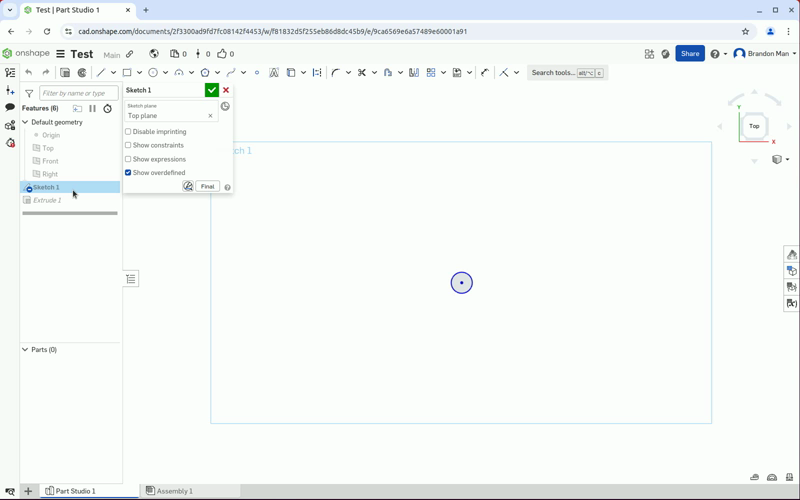
mouse_move(229, 92)
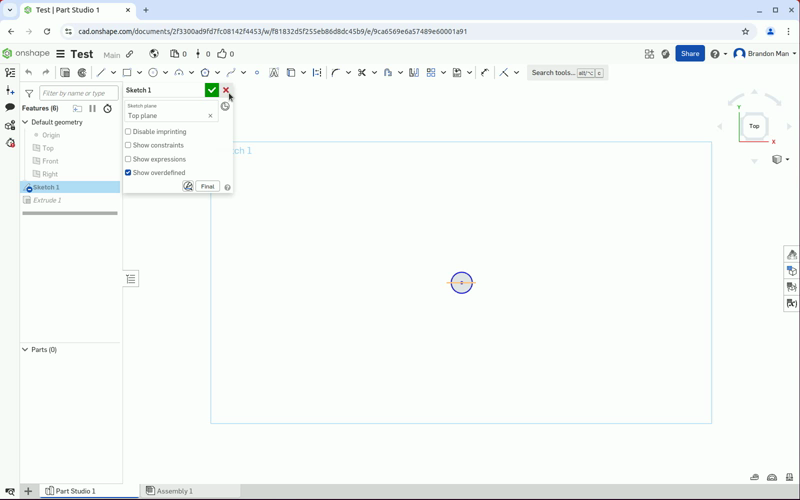
click(229, 92)
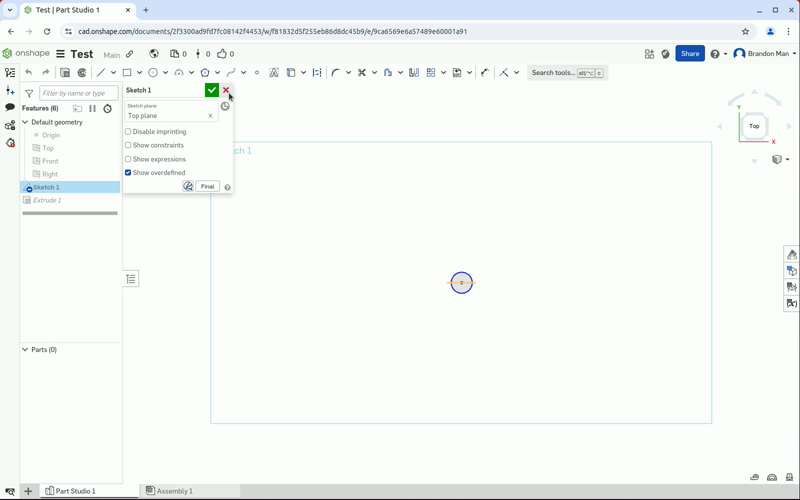
key(shift+s)
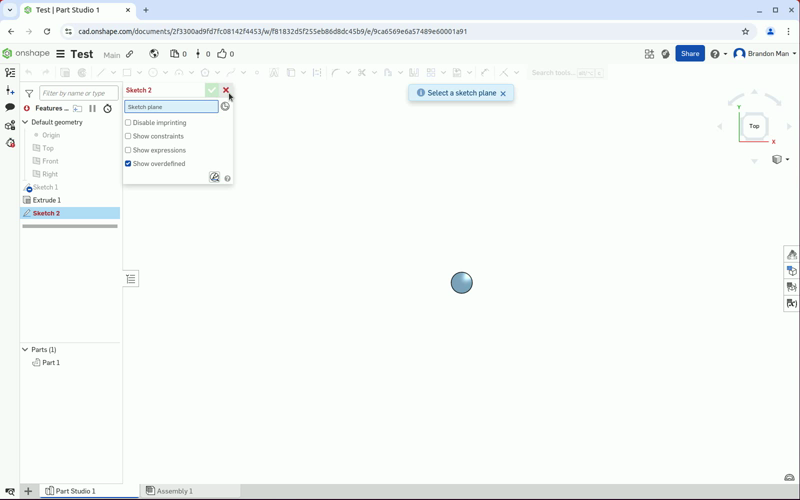
mouse_move(73, 150)
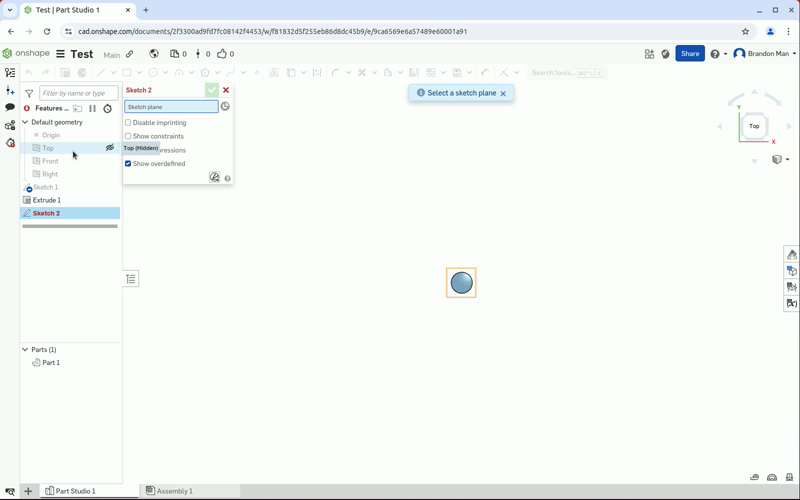
click(73, 150)
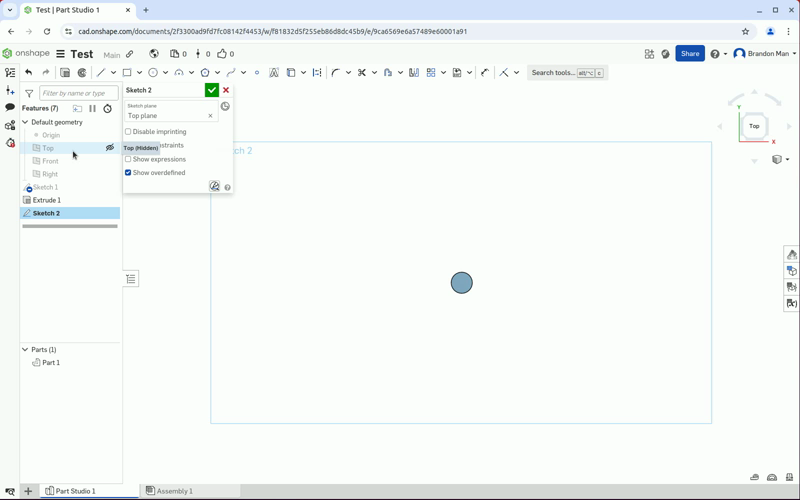
mouse_move(73, 352)
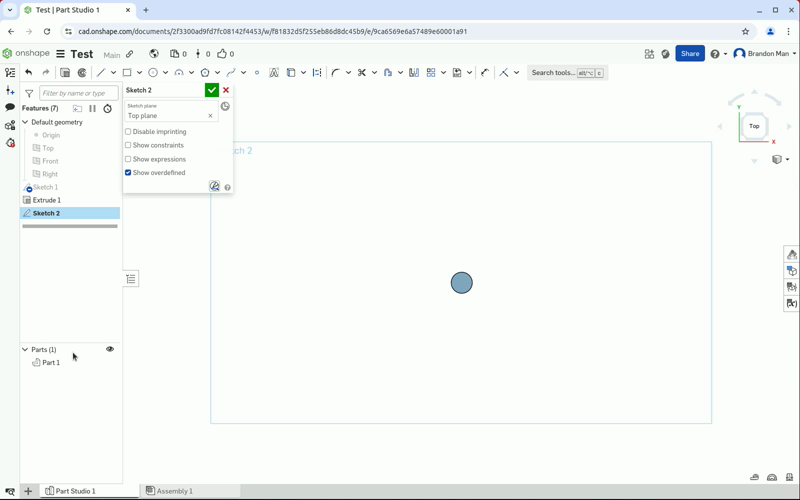
key(y)
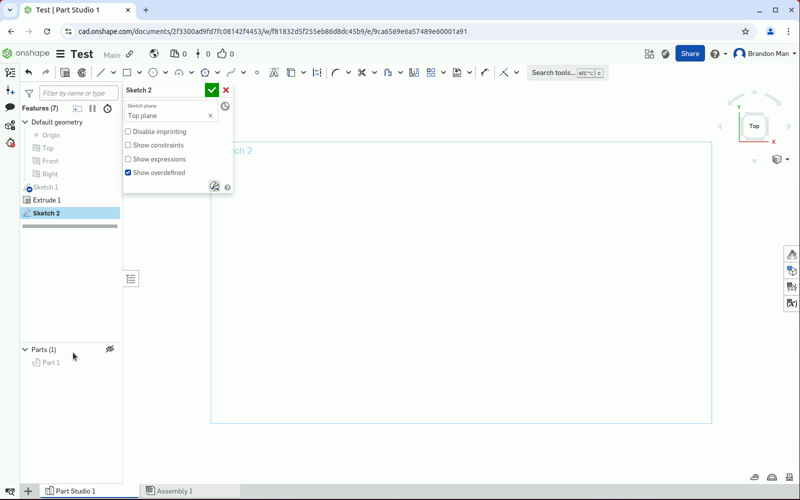
key(c)
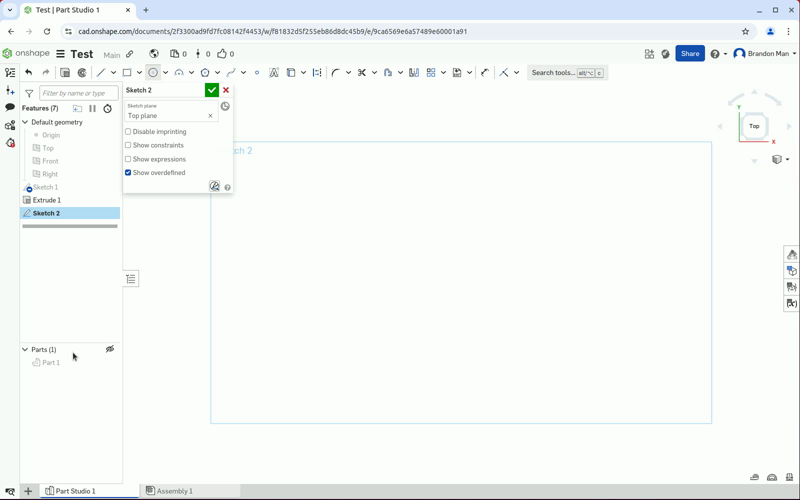
key_down(shift)
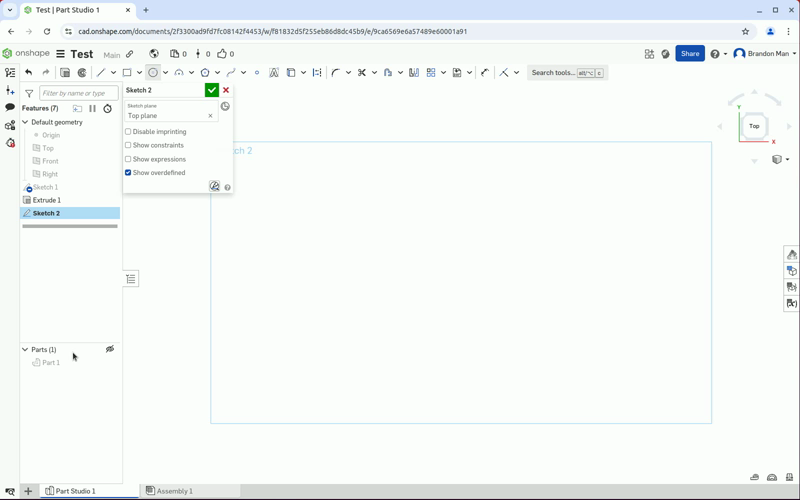
mouse_move(461, 282)
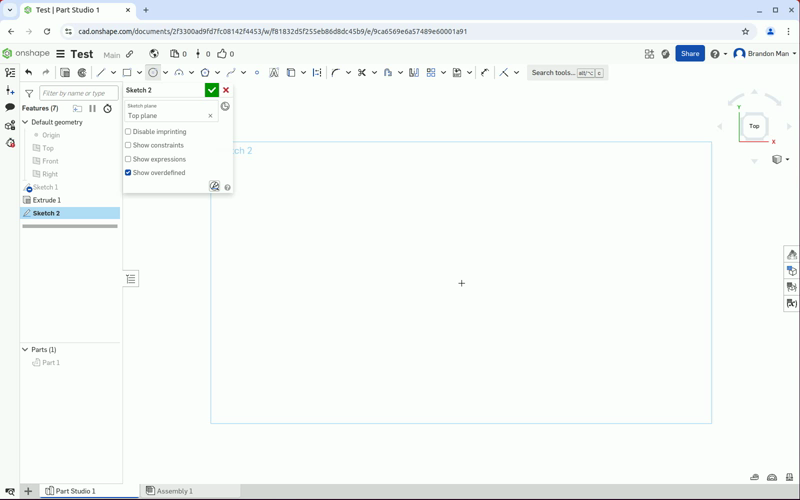
click(461, 282)
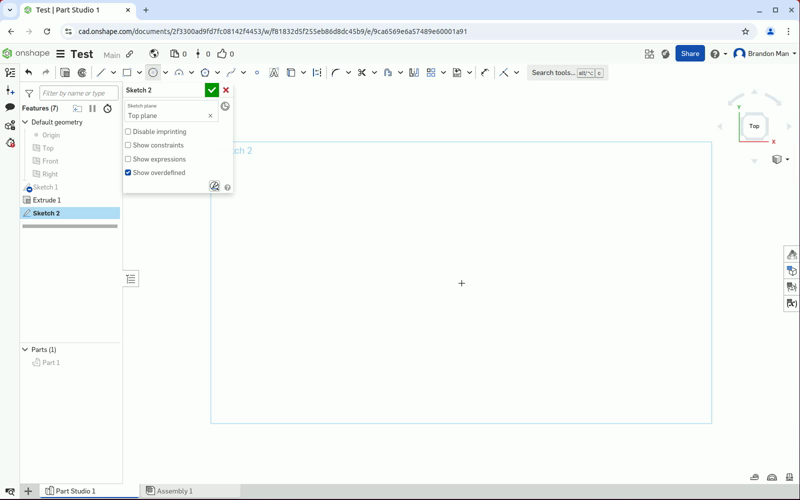
key_up(shift)
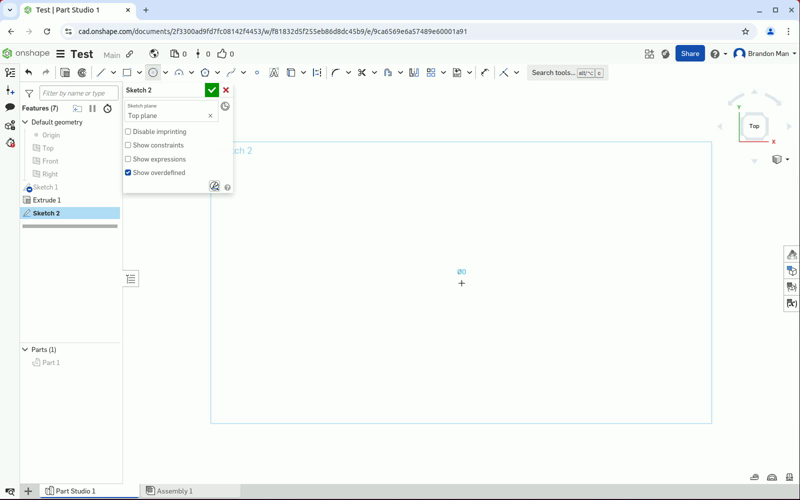
mouse_move(478, 282)
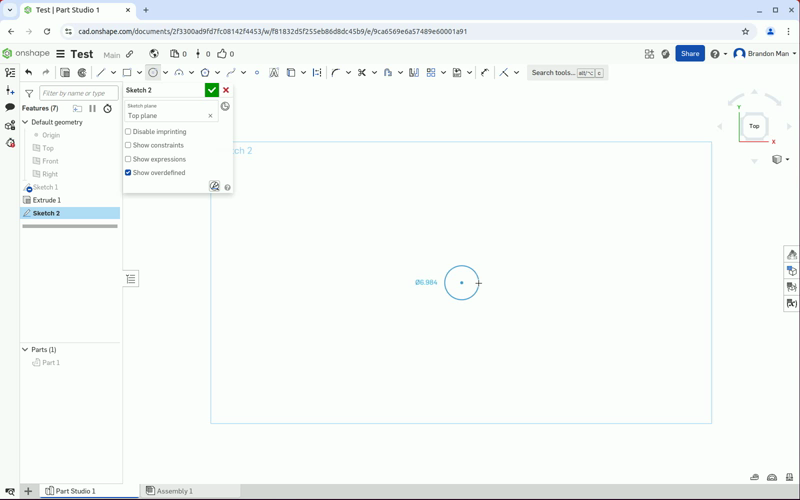
click(478, 282)
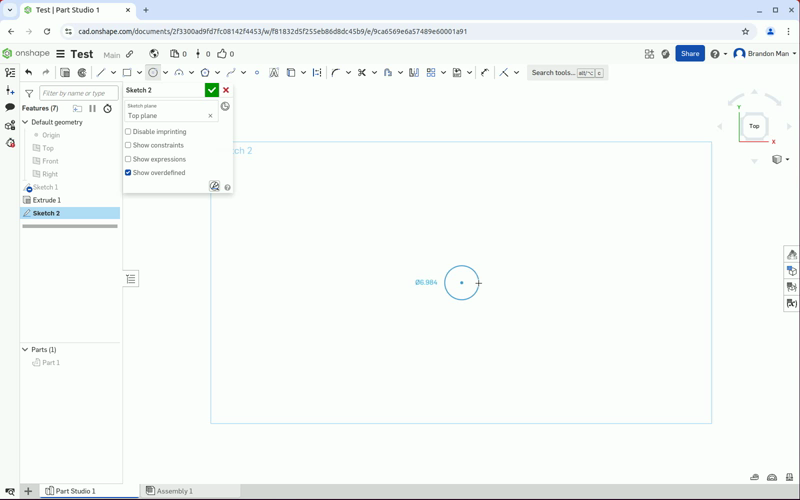
key(esc)
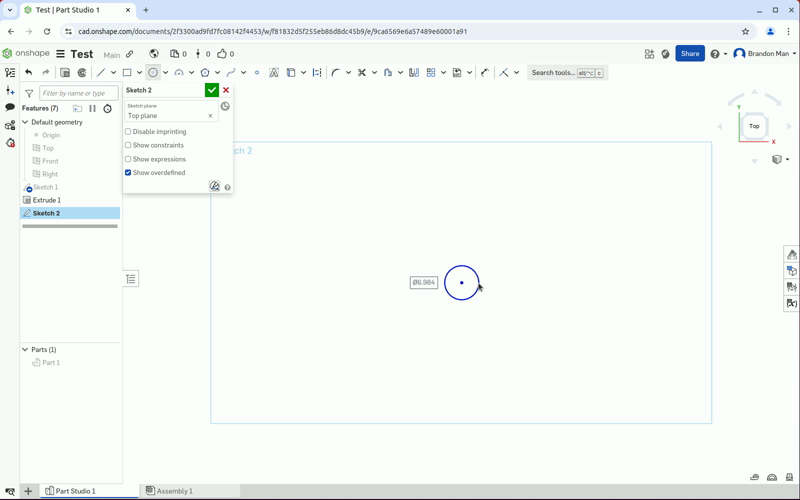
key(c)
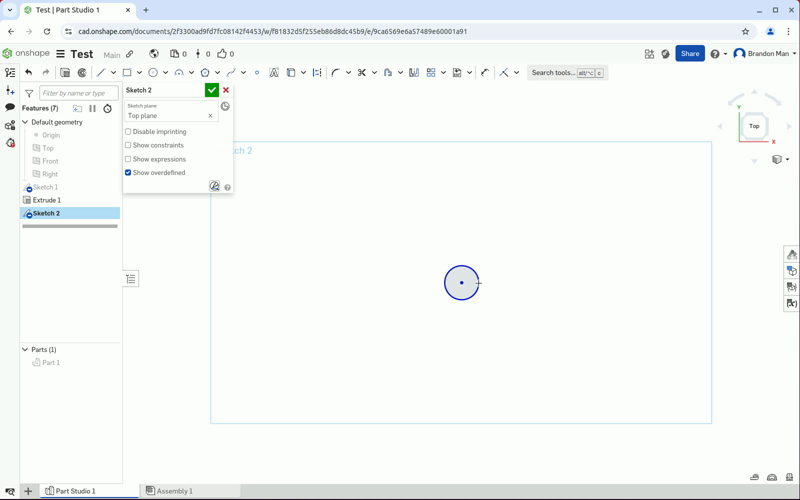
key_down(shift)
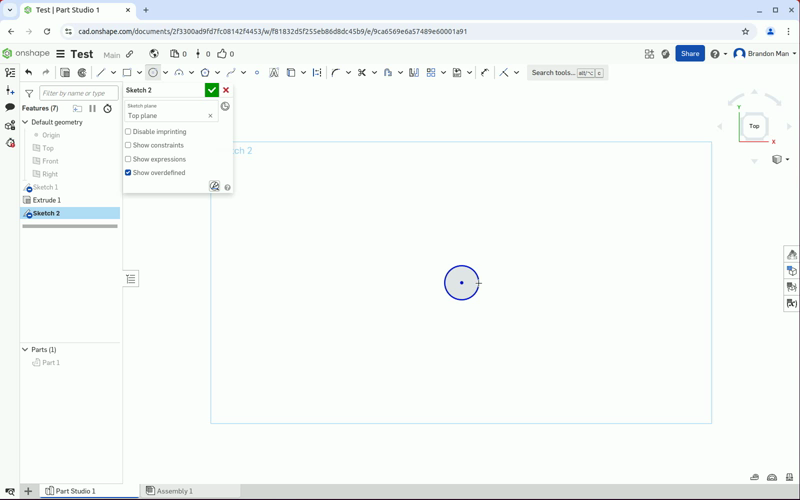
mouse_move(461, 282)
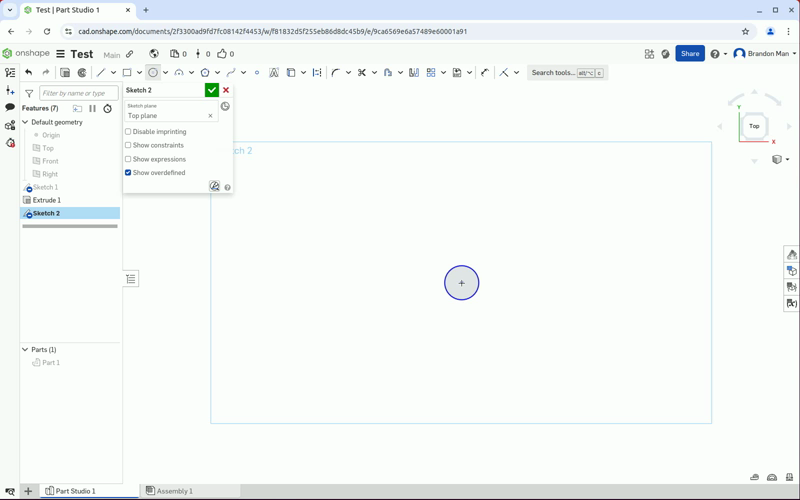
click(461, 282)
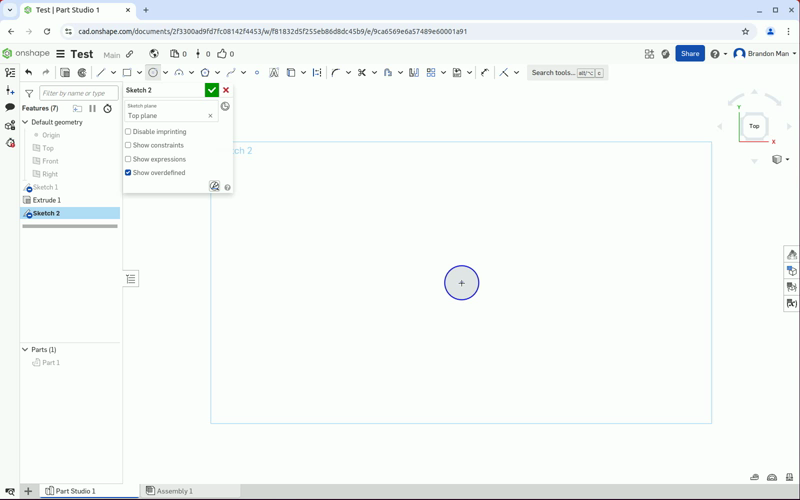
key_up(shift)
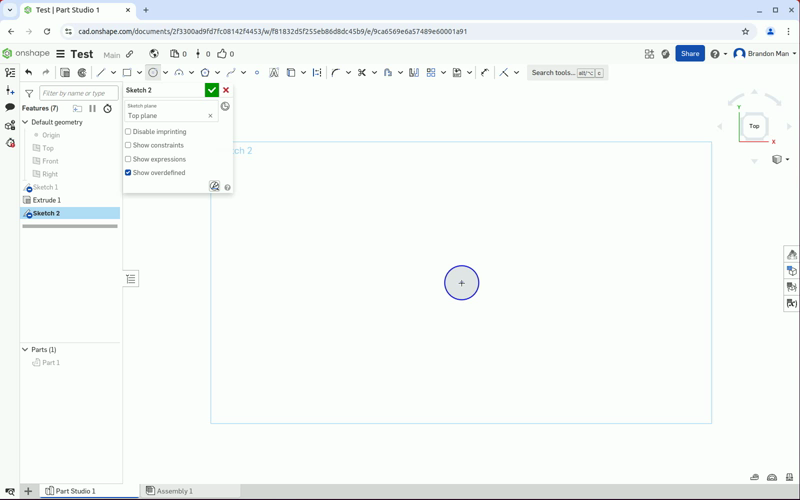
mouse_move(472, 282)
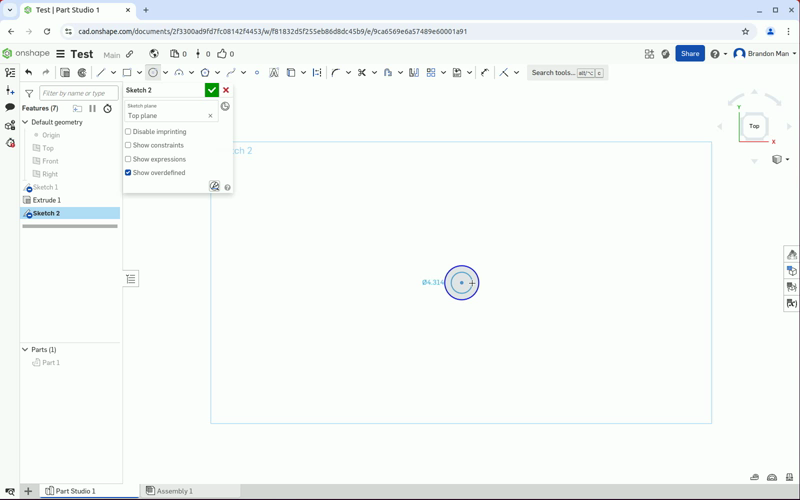
click(472, 282)
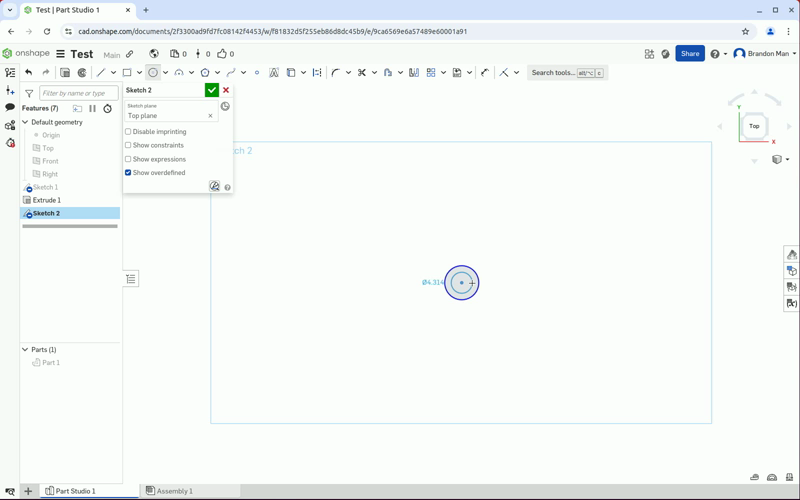
key(esc)
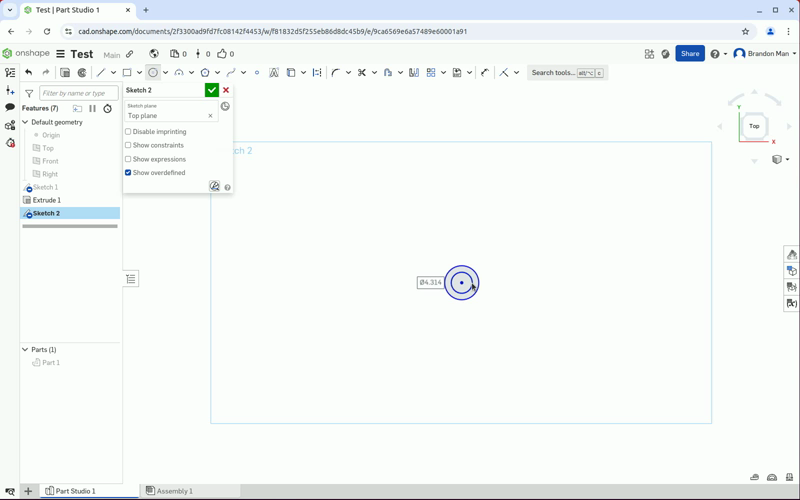
mouse_move(462, 295)
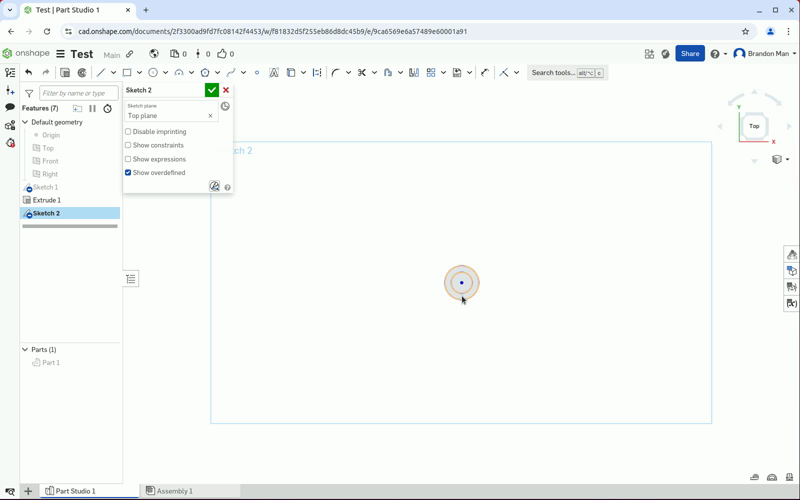
scroll(6)
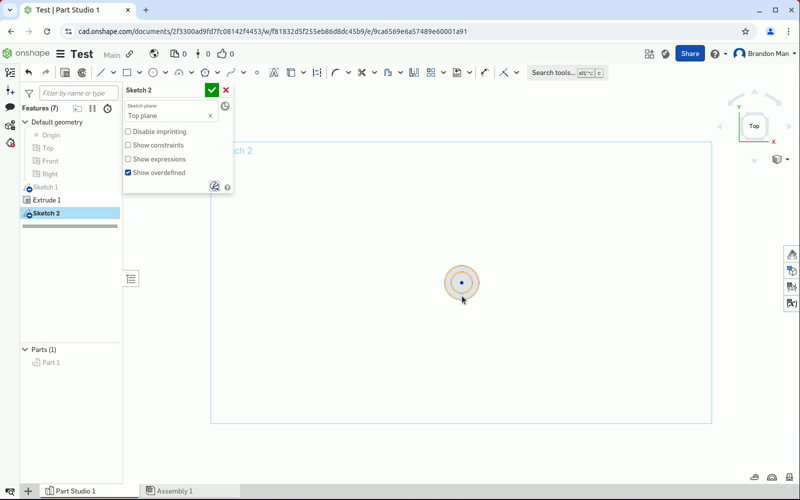
scroll(6)
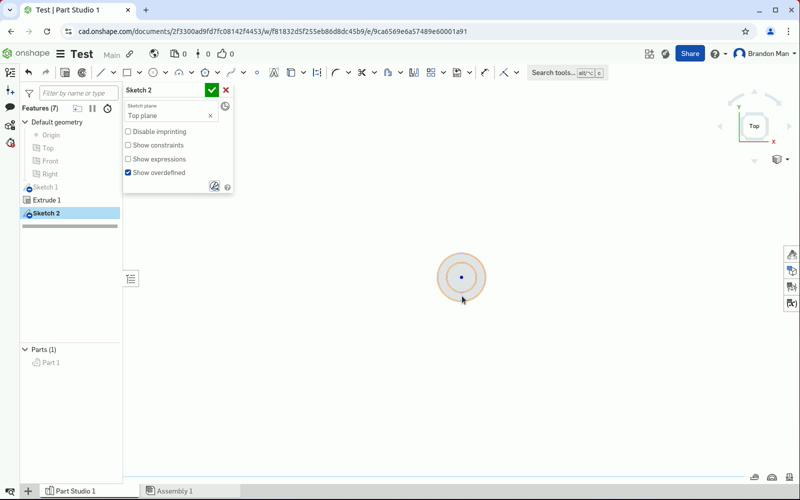
scroll(6)
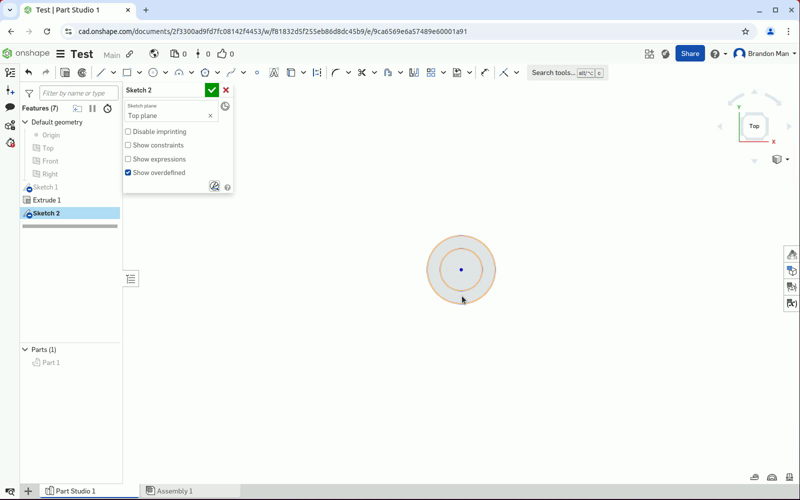
scroll(6)
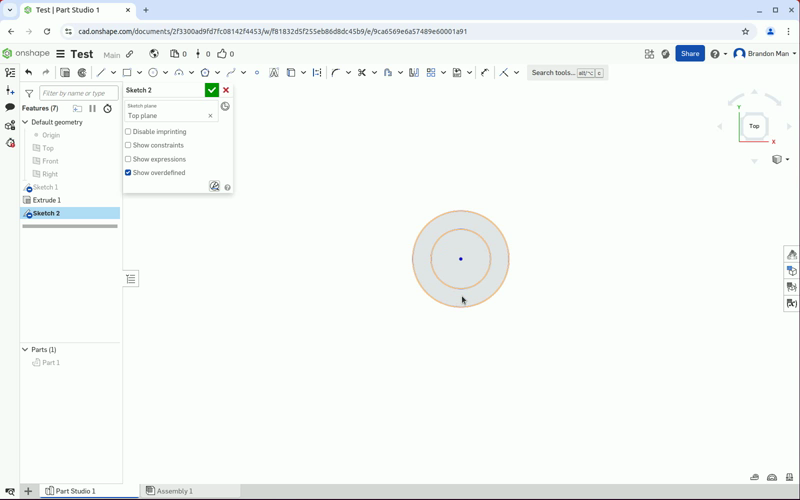
scroll(6)
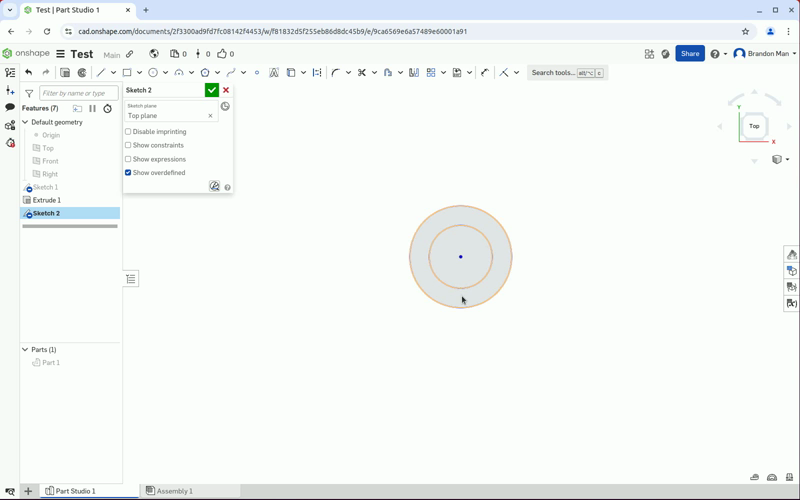
scroll(6)
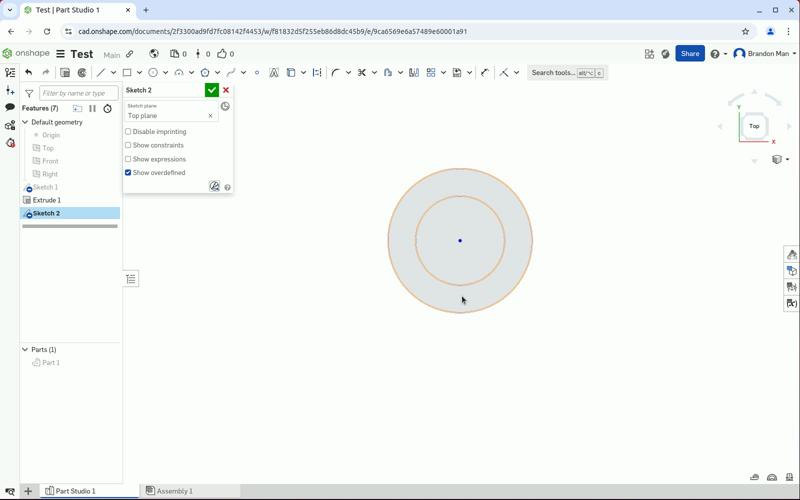
scroll(6)
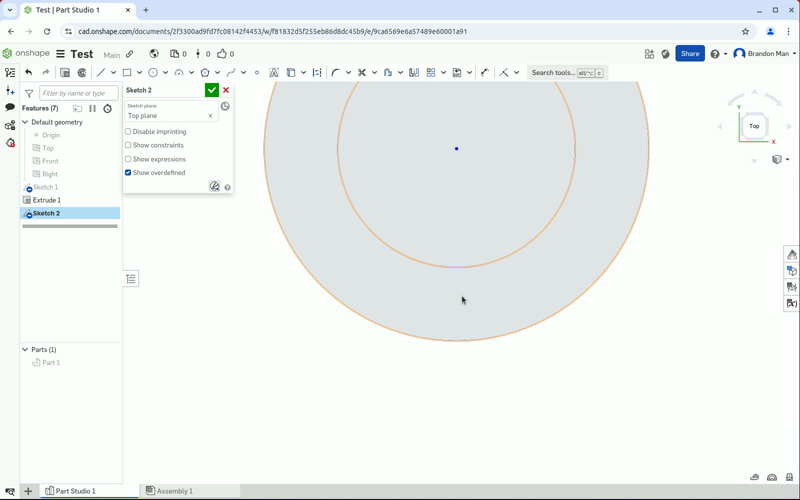
click(462, 295)
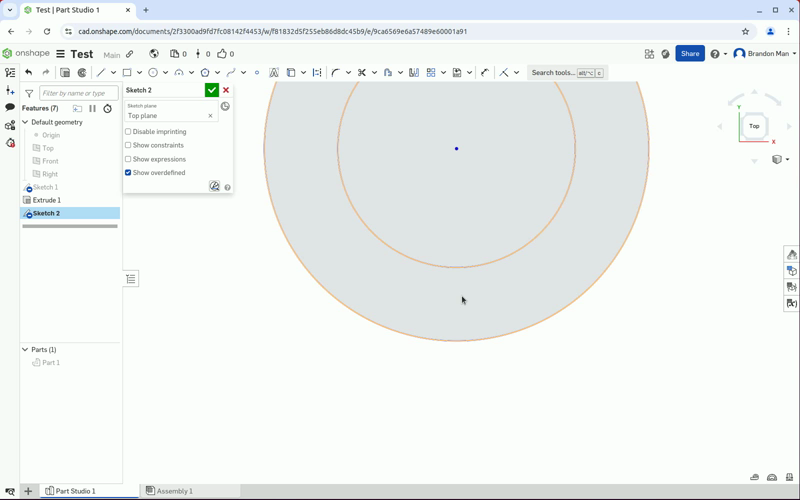
scroll(-6)
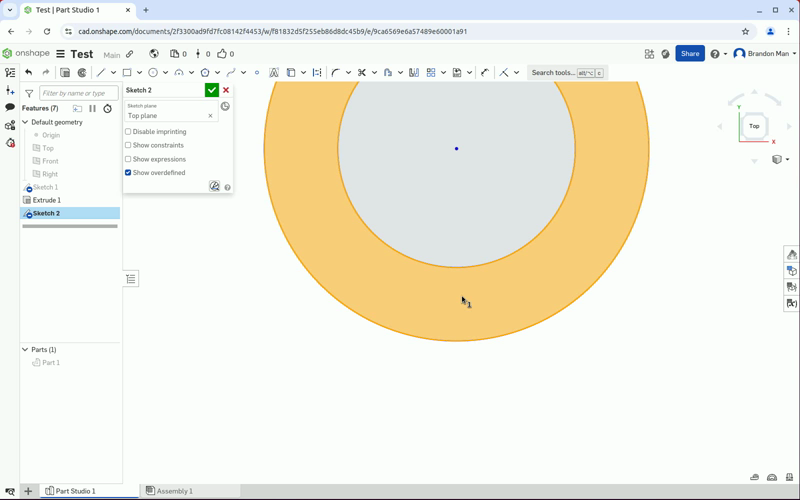
scroll(-6)
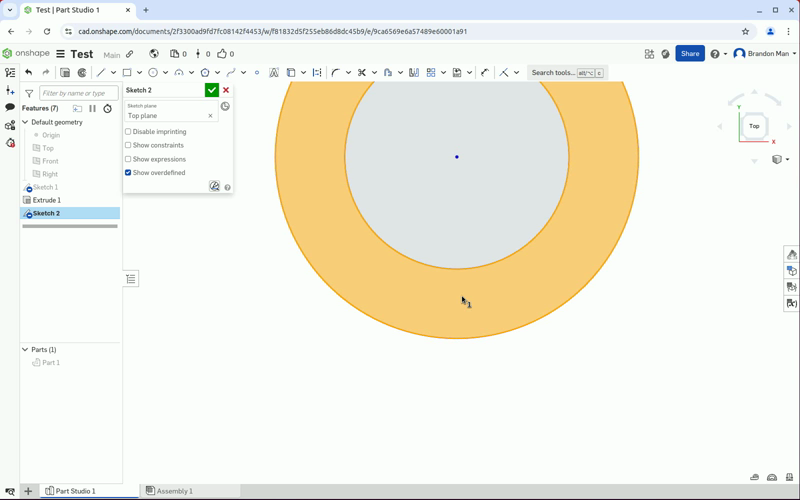
scroll(-6)
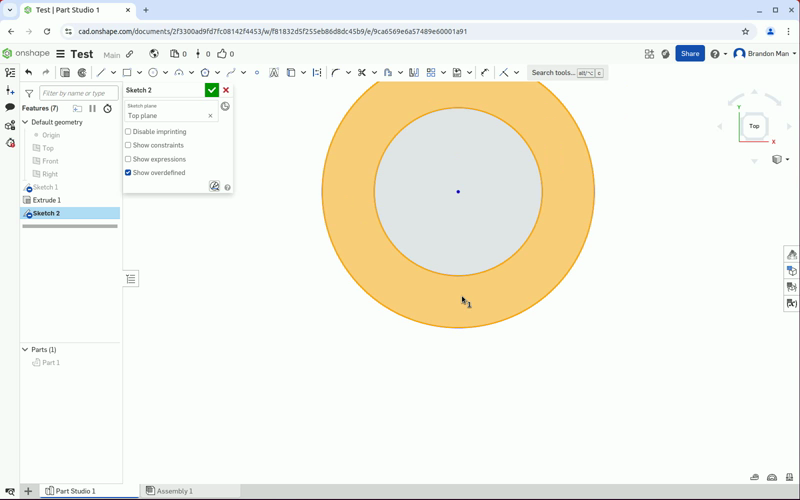
scroll(-6)
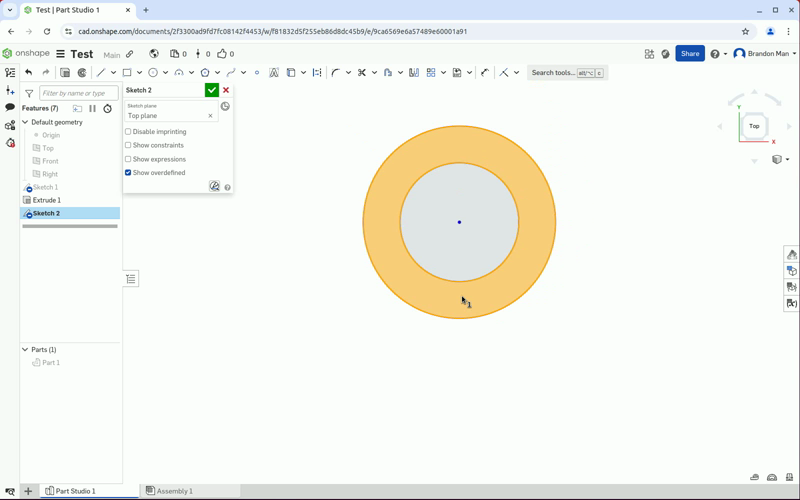
scroll(-6)
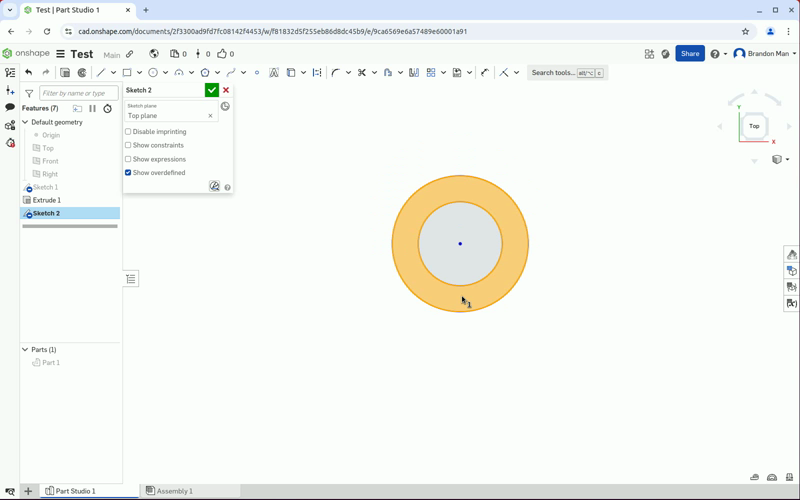
scroll(-6)
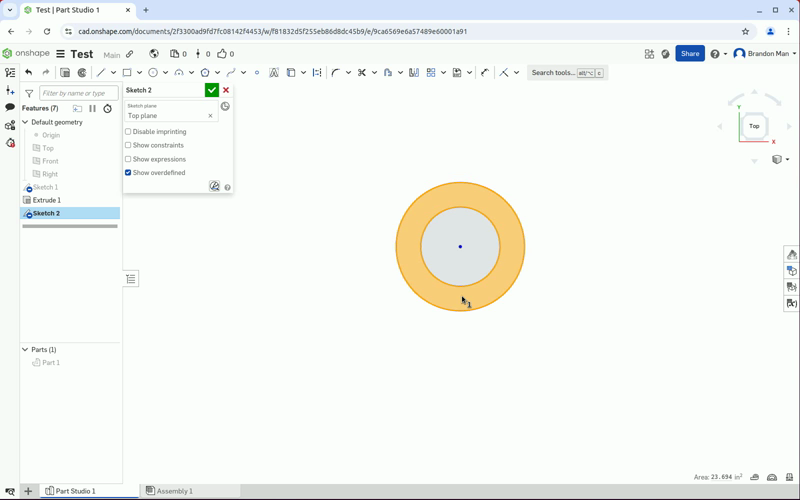
scroll(-6)
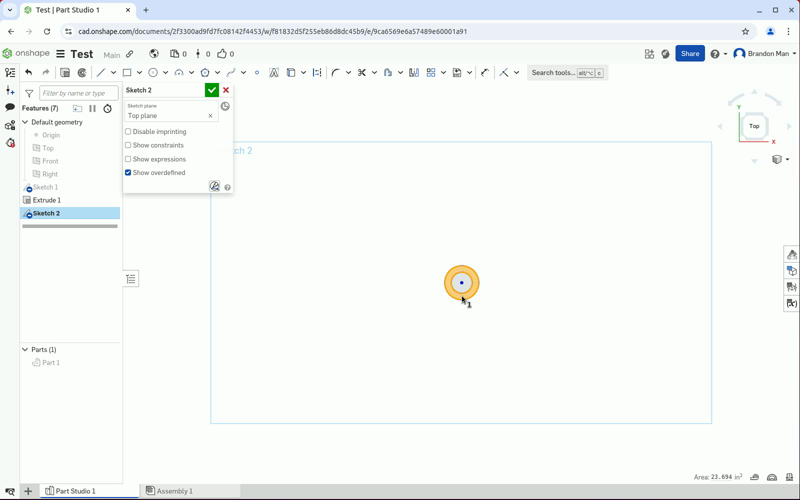
mouse_move(73, 352)
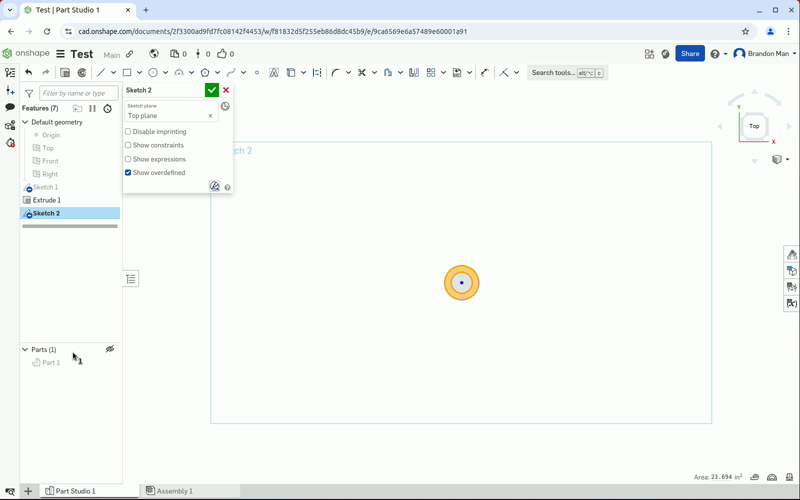
key(shift+y)
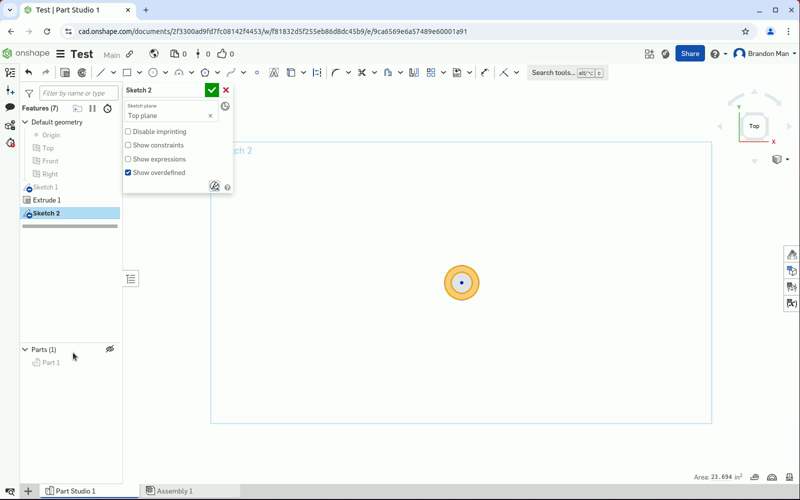
key(shift+e)
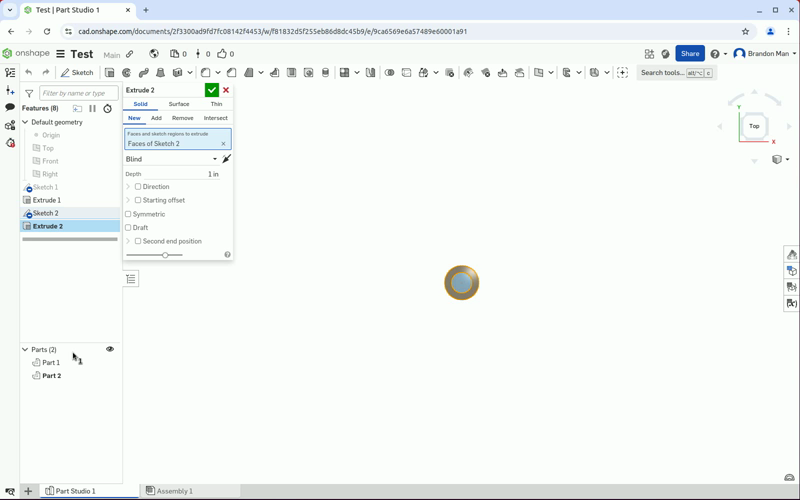
mouse_move(143, 106)
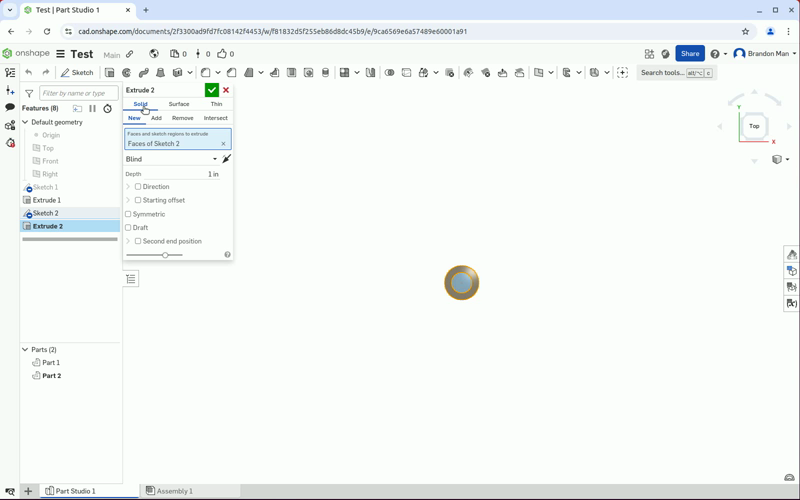
click(143, 106)
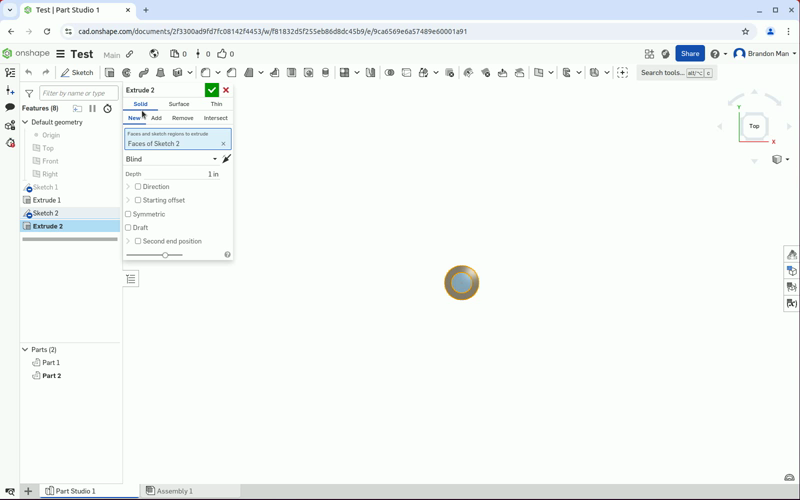
mouse_move(137, 120)
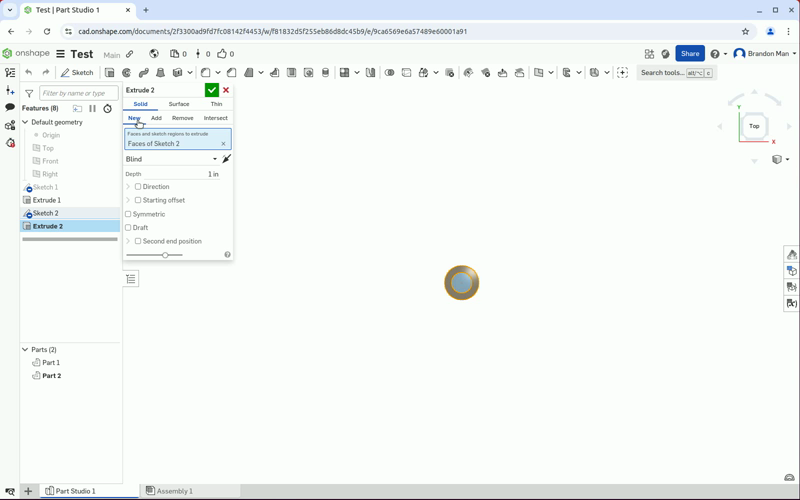
click(137, 120)
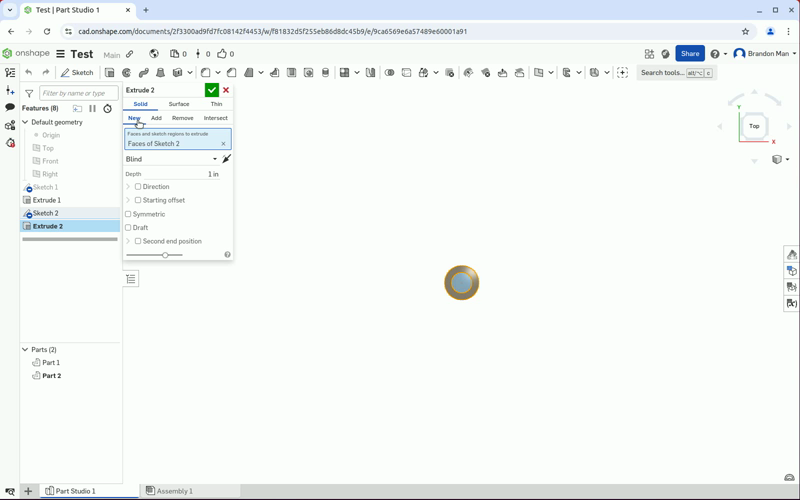
key(tab, 4)
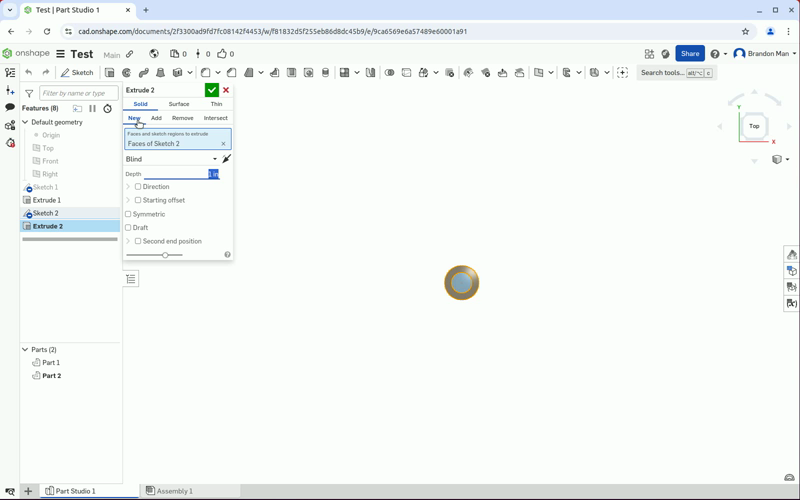
text(11.073)
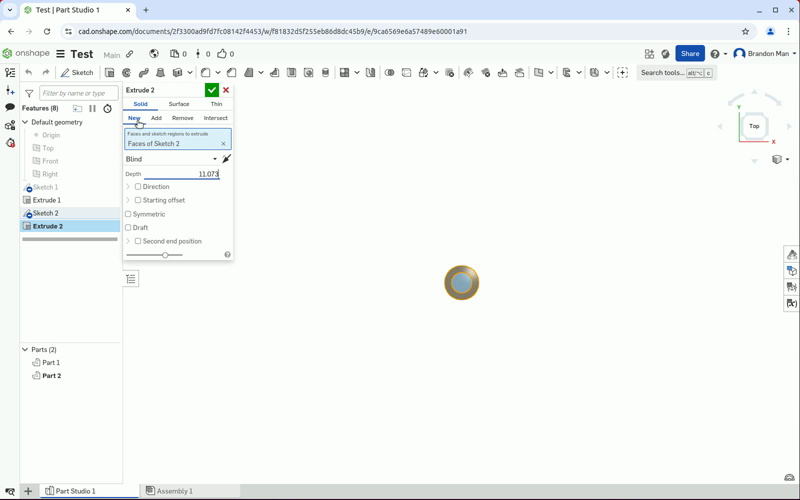
key(tab, 3)
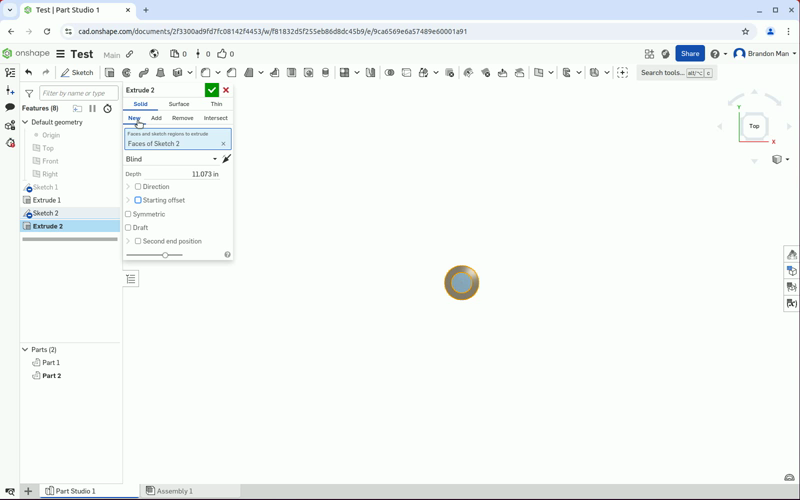
key(tab, 2)
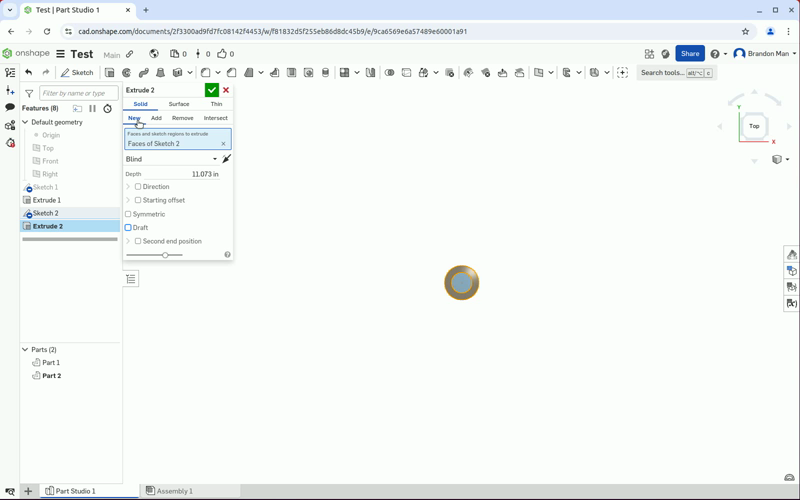
key(space)
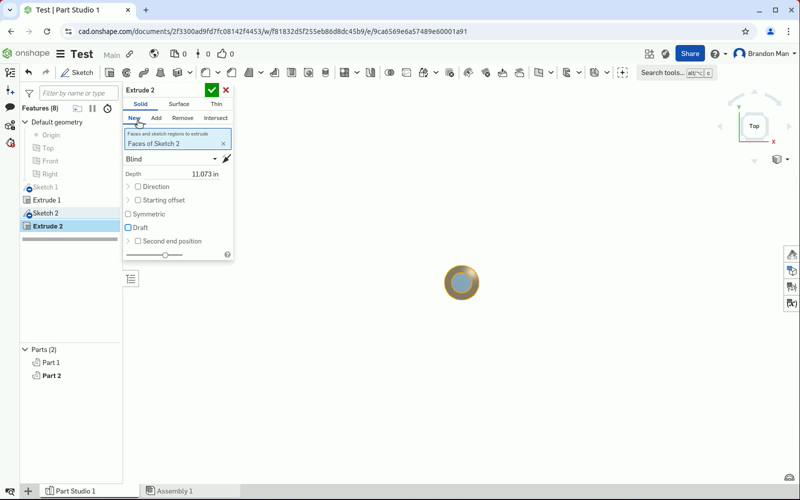
key(tab, 3)
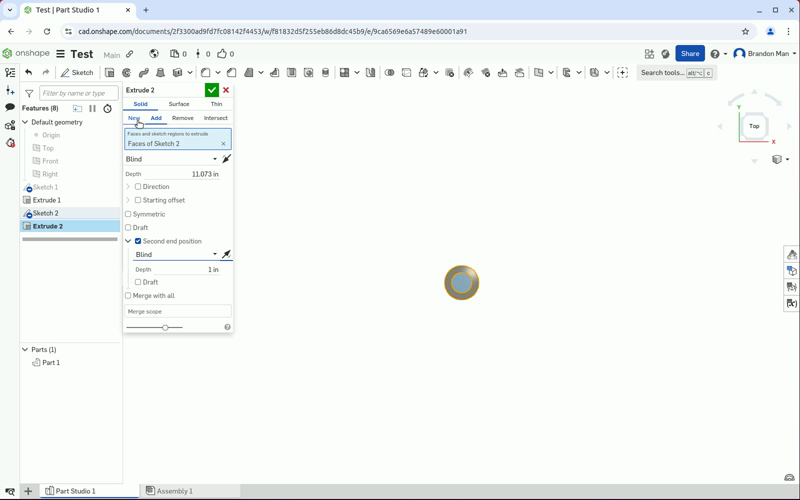
text(5.536)
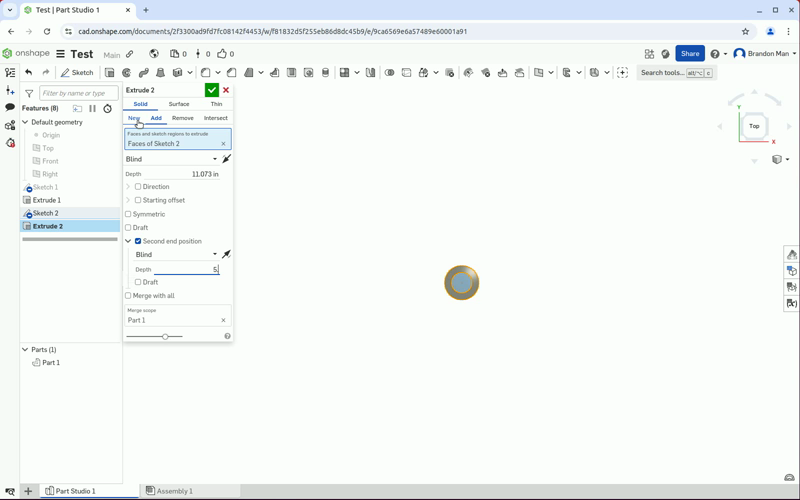
key(enter)
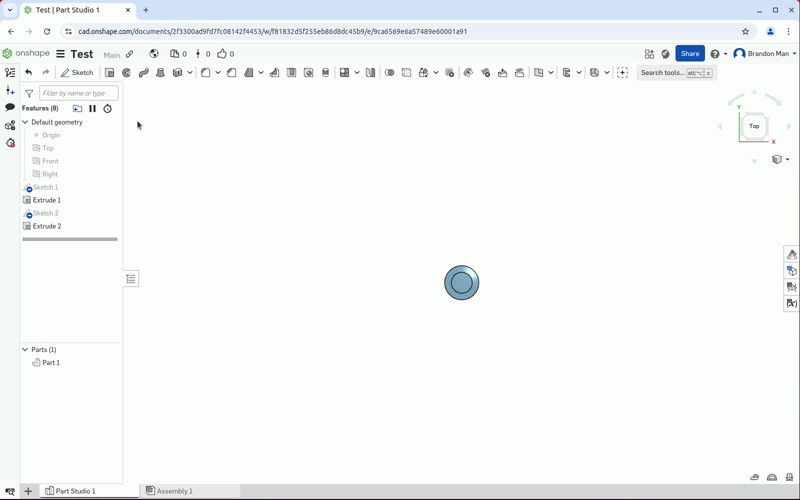
key(shift+h)
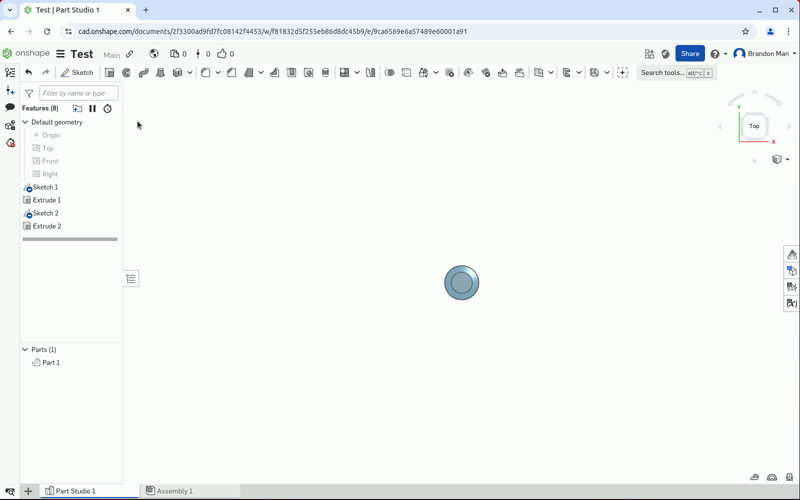
key(shift+h)
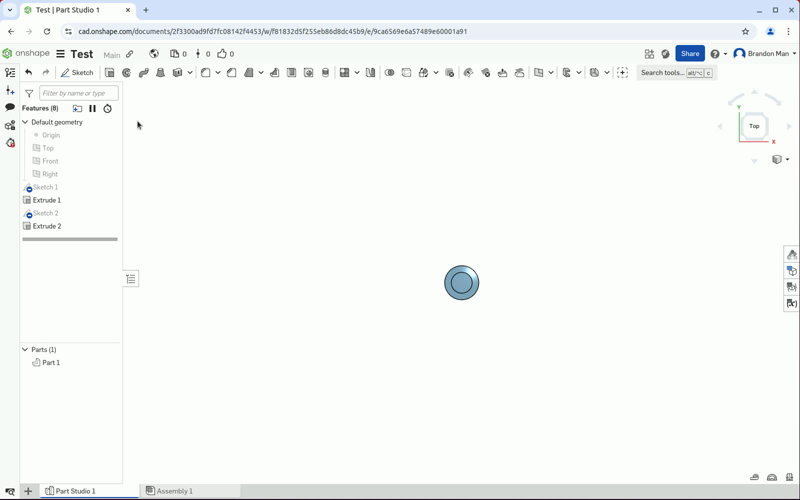
mouse_move(73, 189)
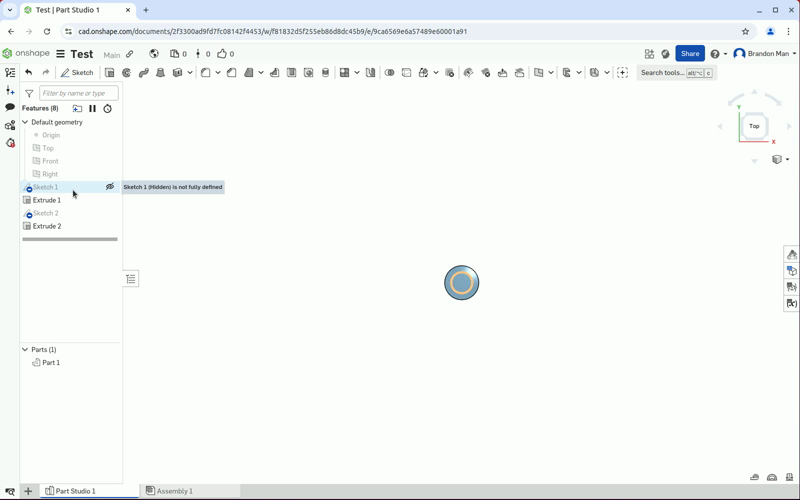
click(73, 189)
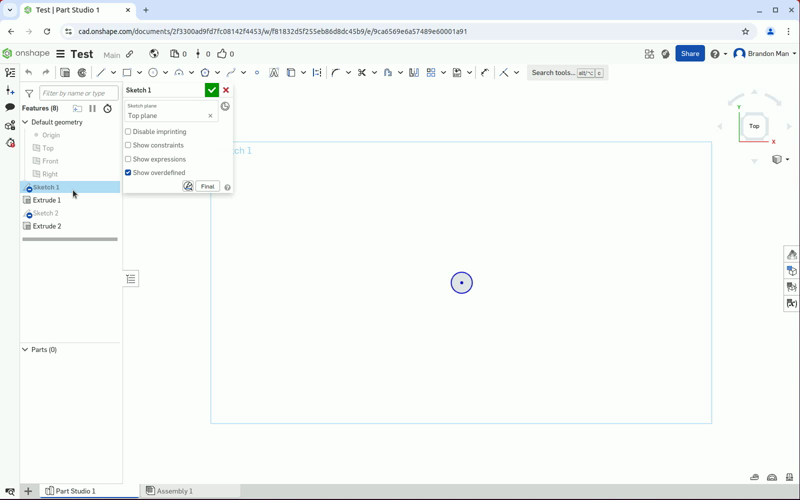
mouse_move(229, 92)
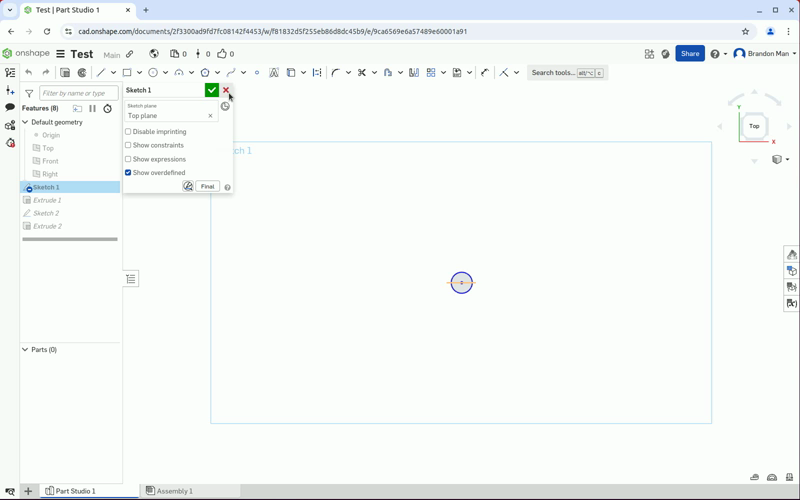
click(229, 92)
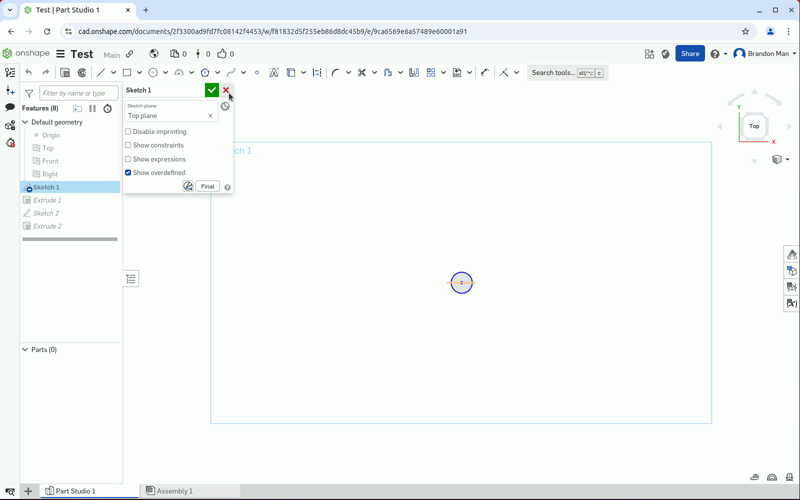
key(shift+s)
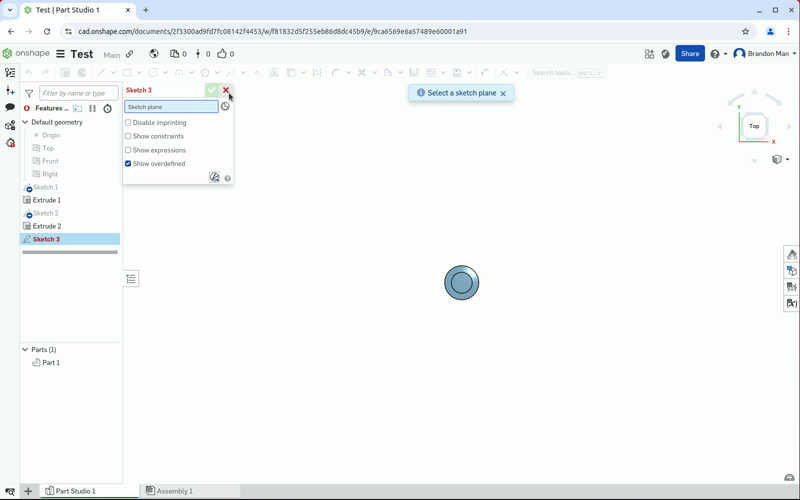
mouse_move(73, 150)
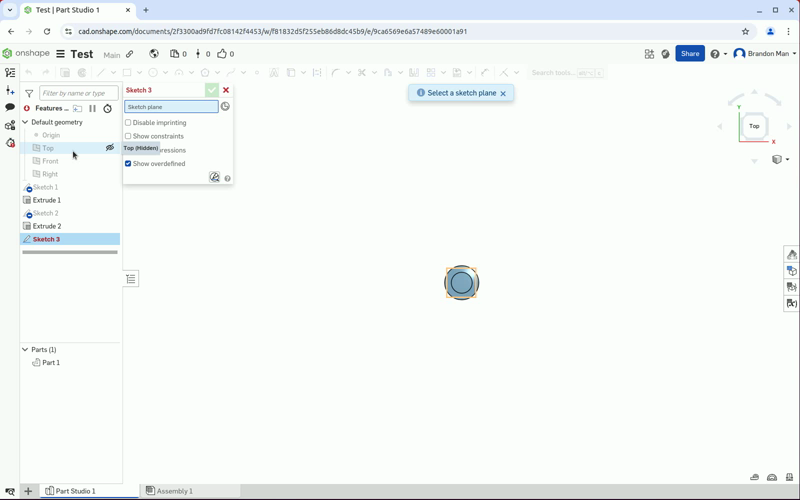
click(73, 150)
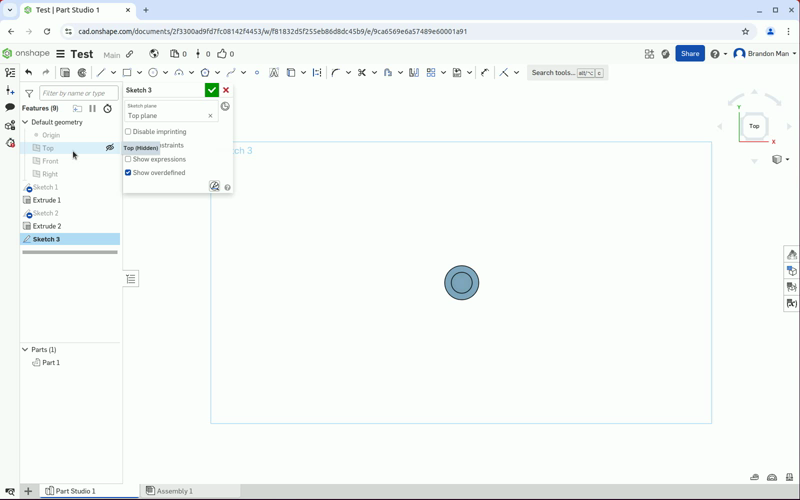
mouse_move(73, 352)
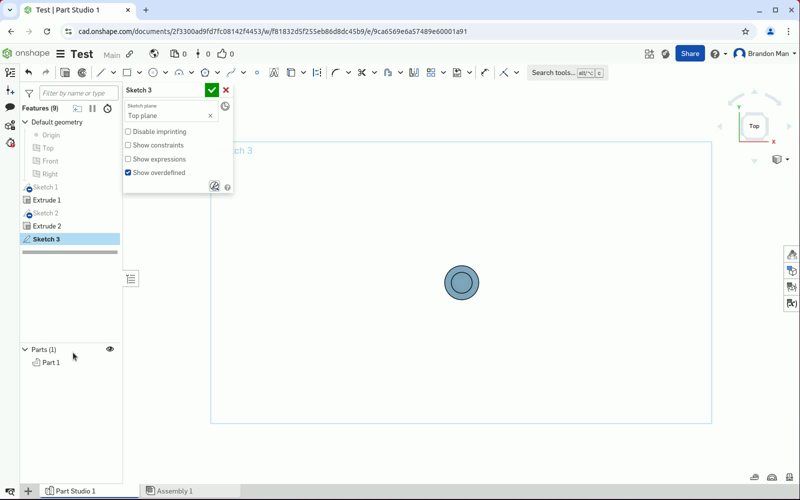
key(y)
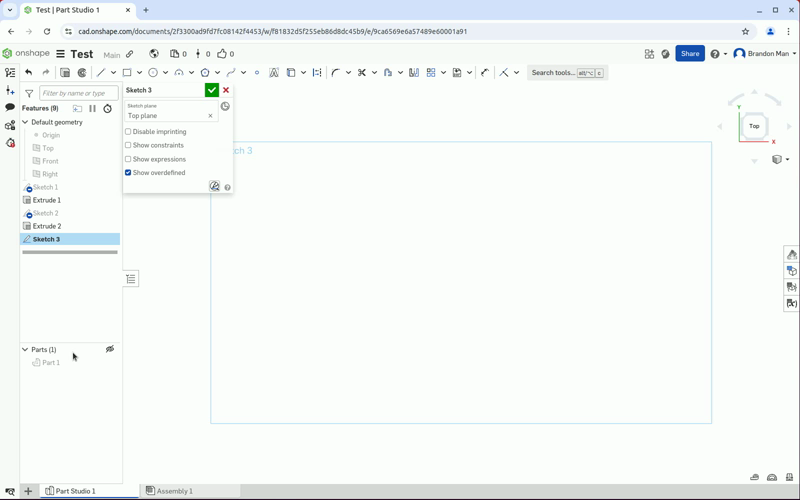
key(c)
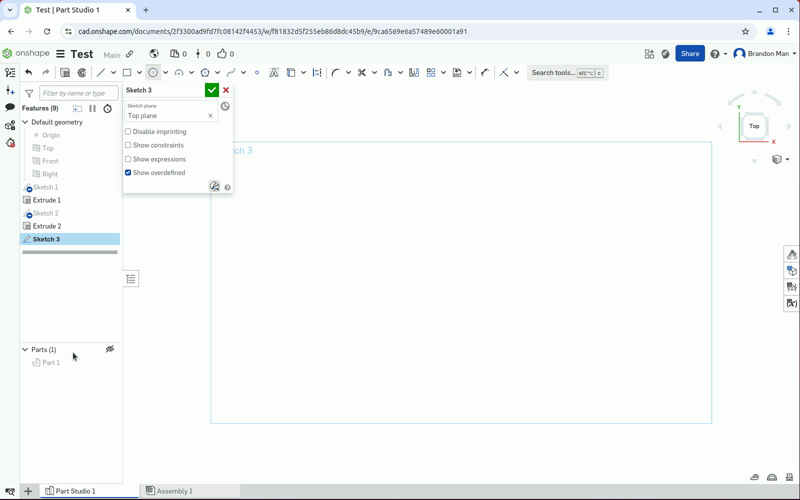
key_down(shift)
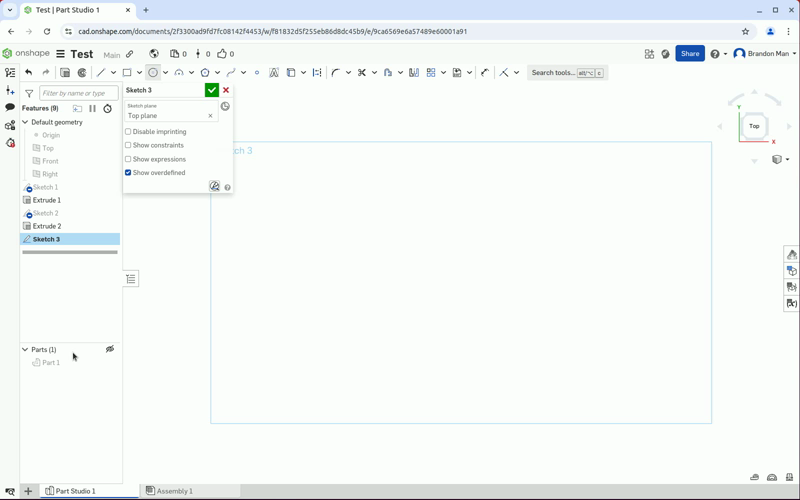
mouse_move(461, 282)
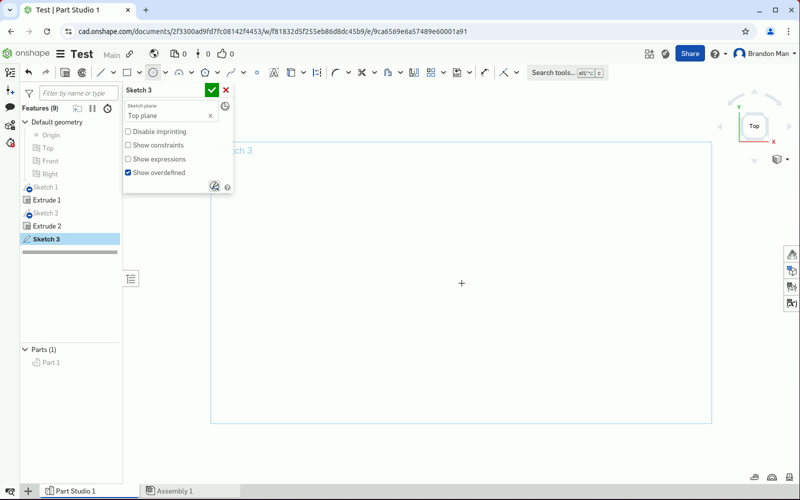
click(461, 282)
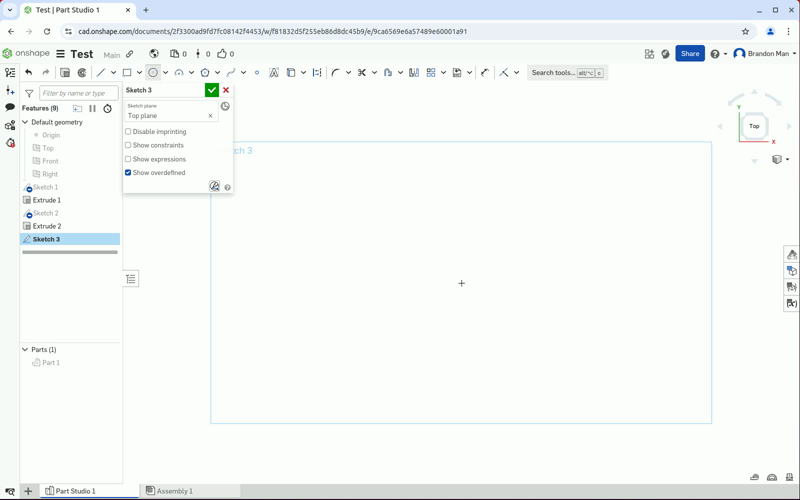
key_up(shift)
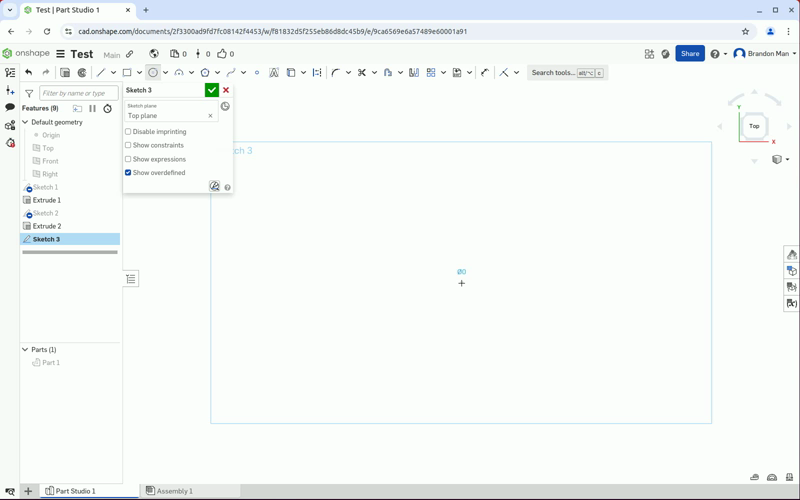
mouse_move(472, 282)
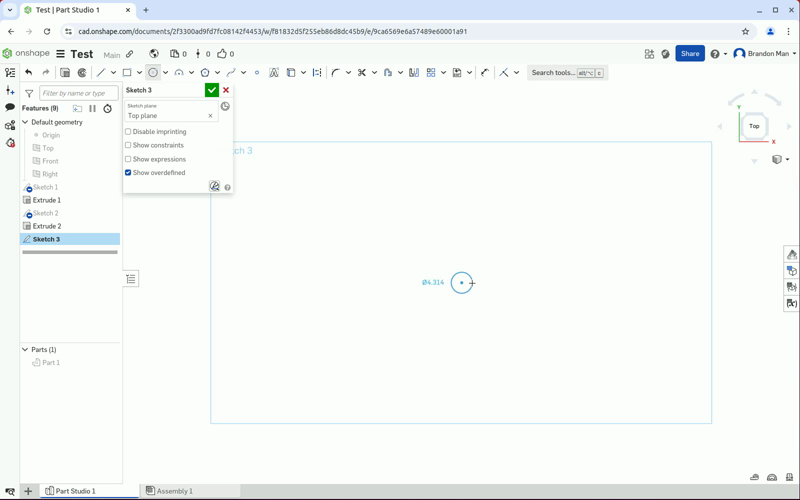
click(472, 282)
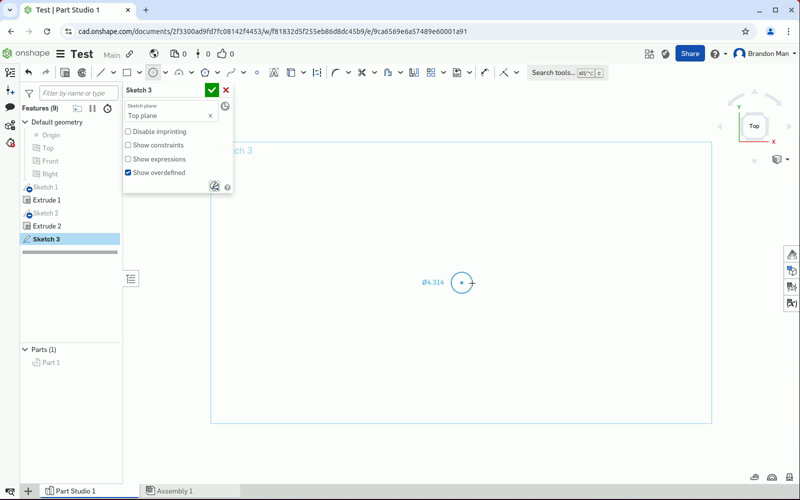
key(esc)
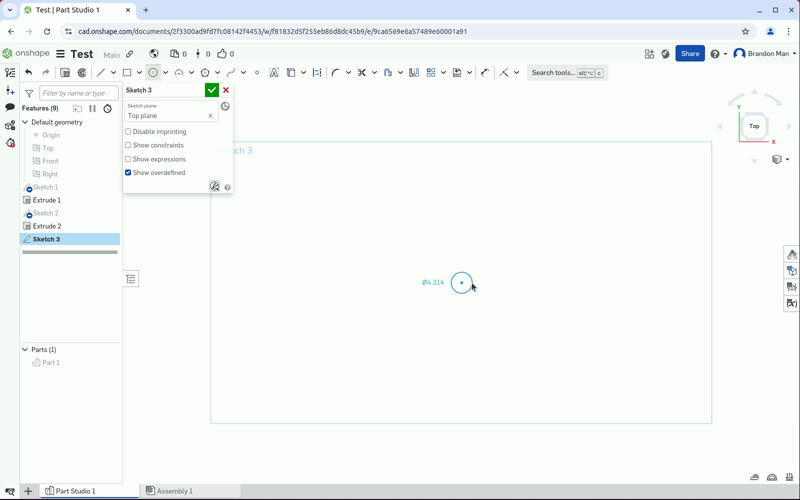
mouse_move(466, 289)
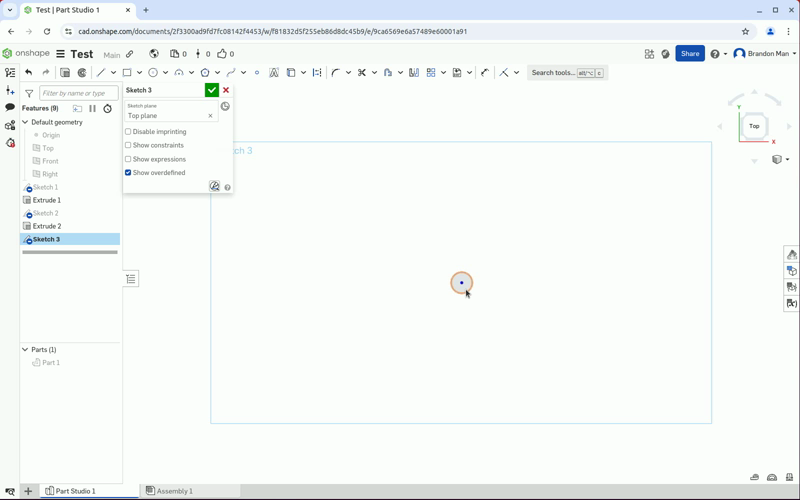
scroll(6)
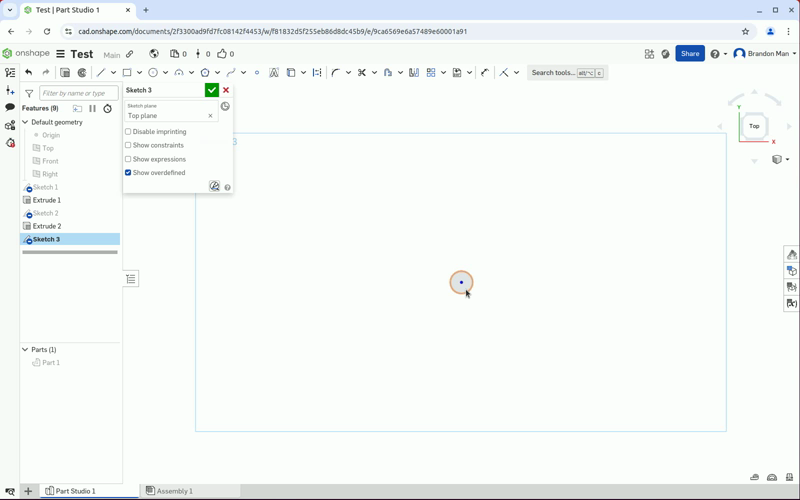
scroll(6)
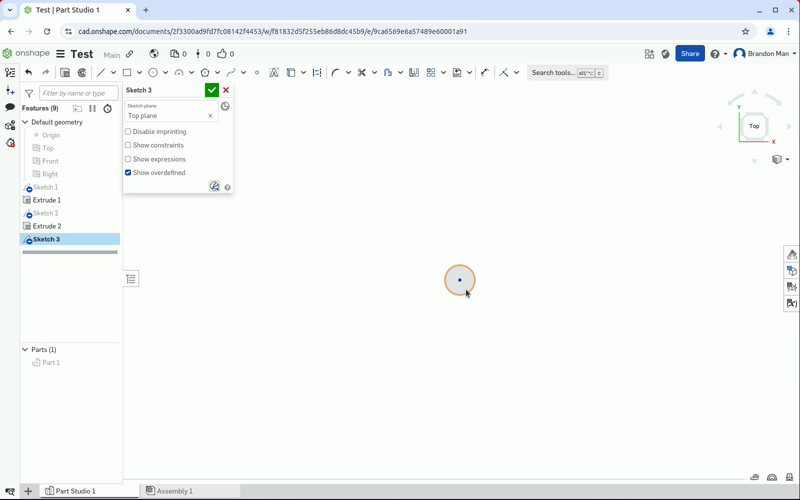
scroll(6)
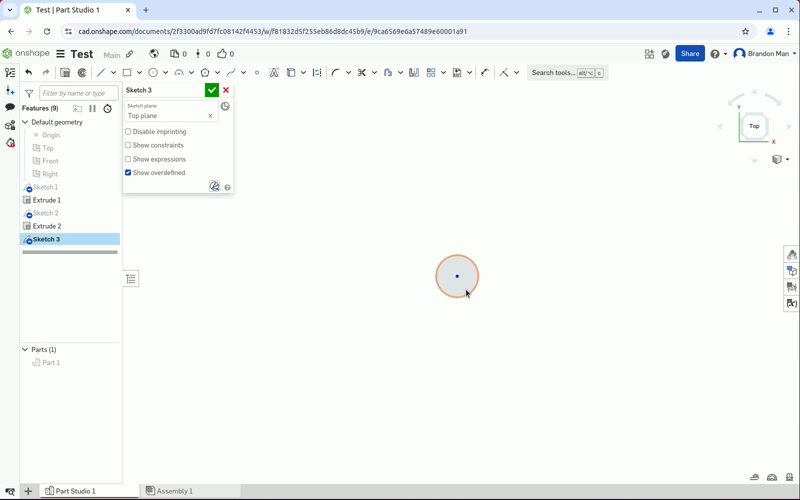
scroll(6)
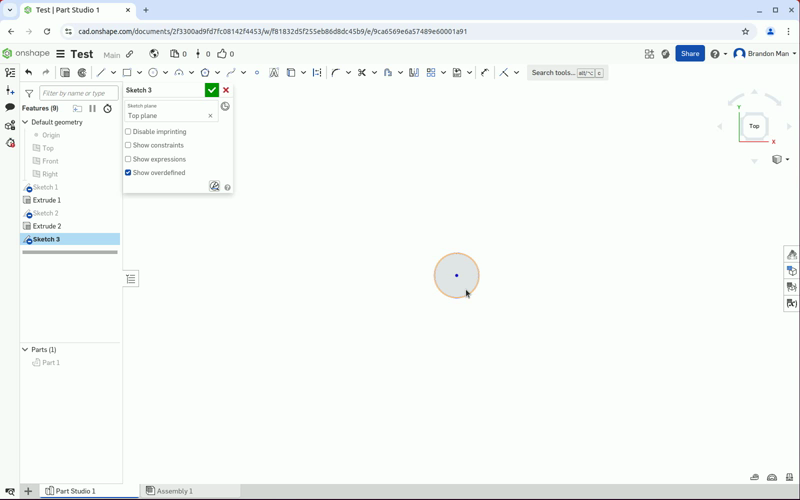
scroll(6)
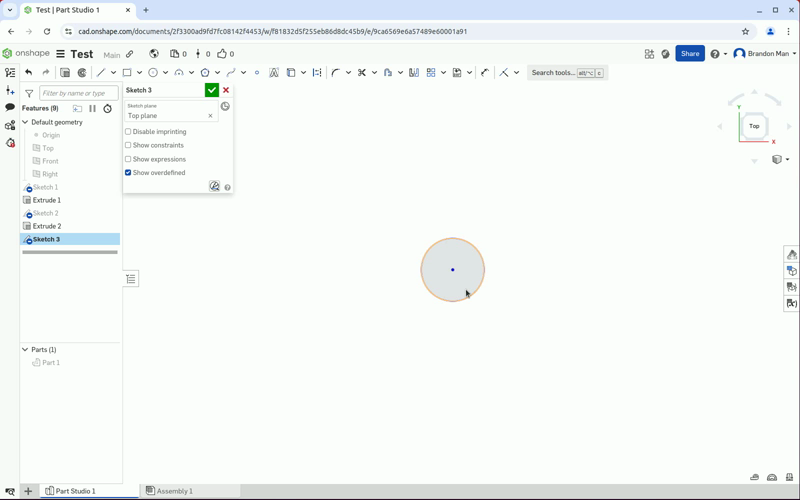
scroll(6)
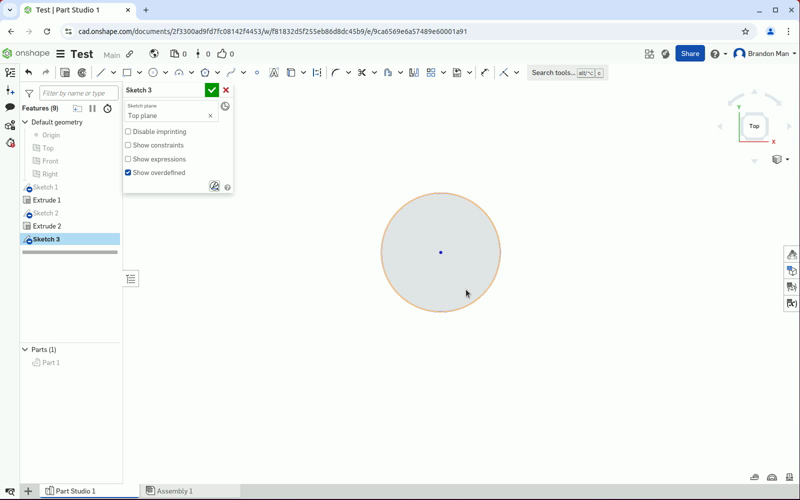
scroll(6)
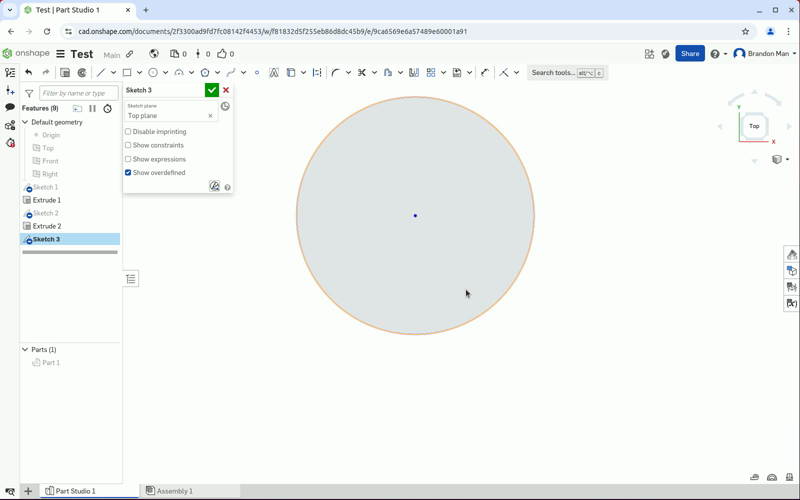
click(466, 289)
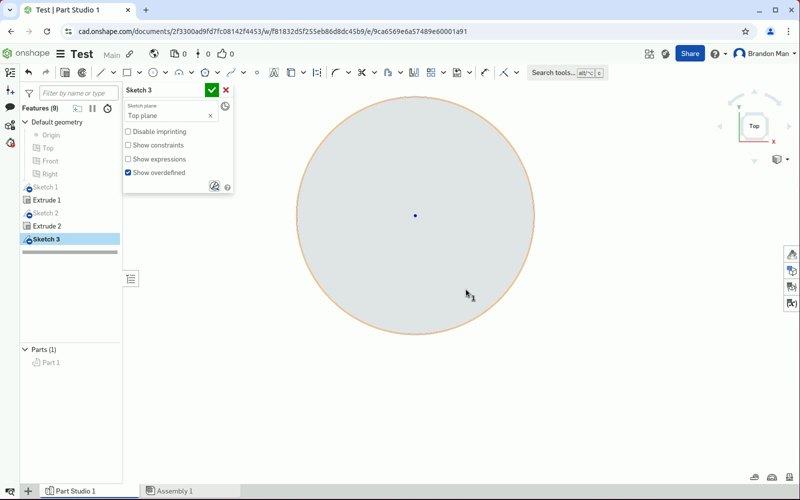
scroll(-6)
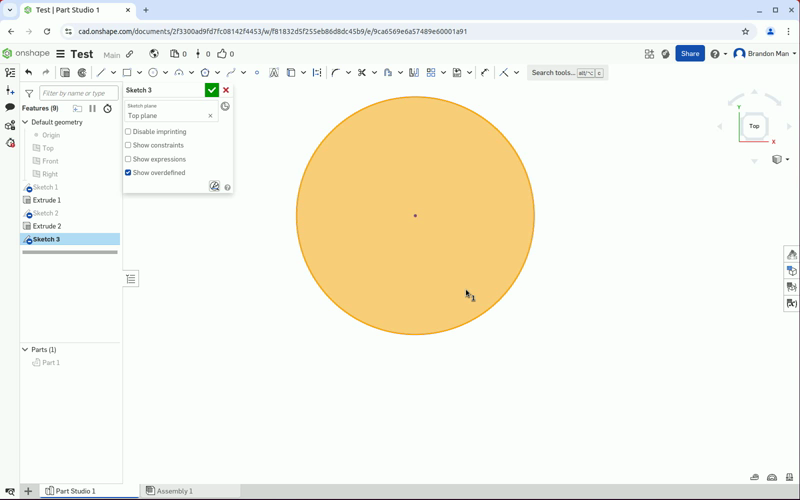
scroll(-6)
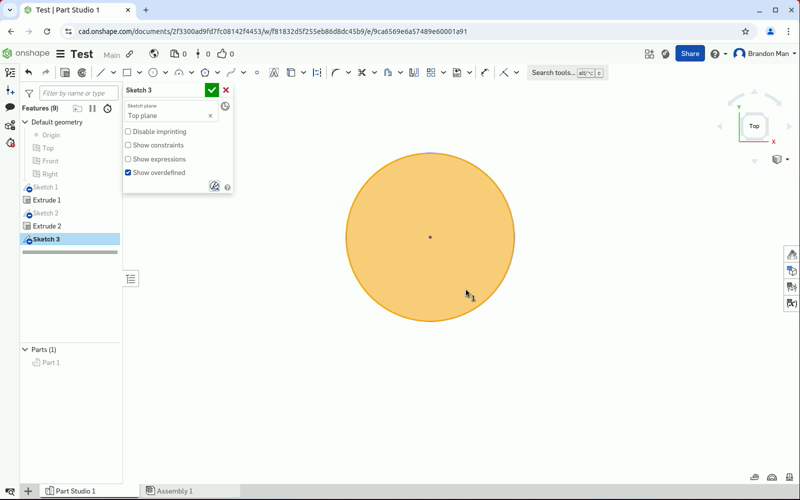
scroll(-6)
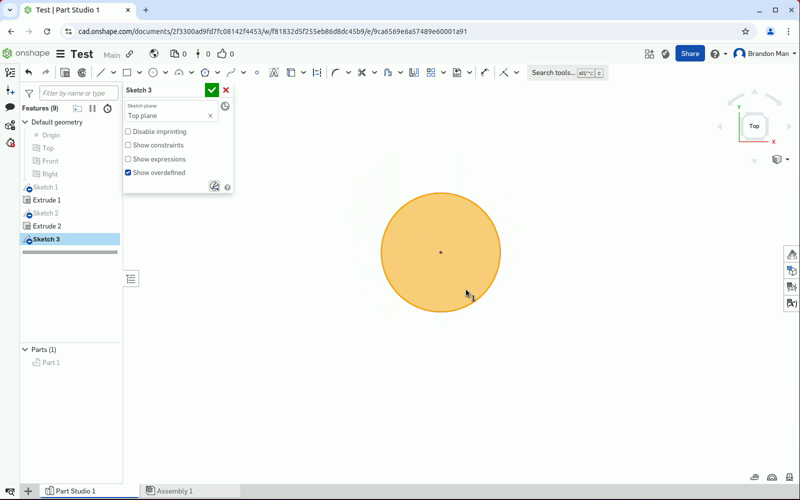
scroll(-6)
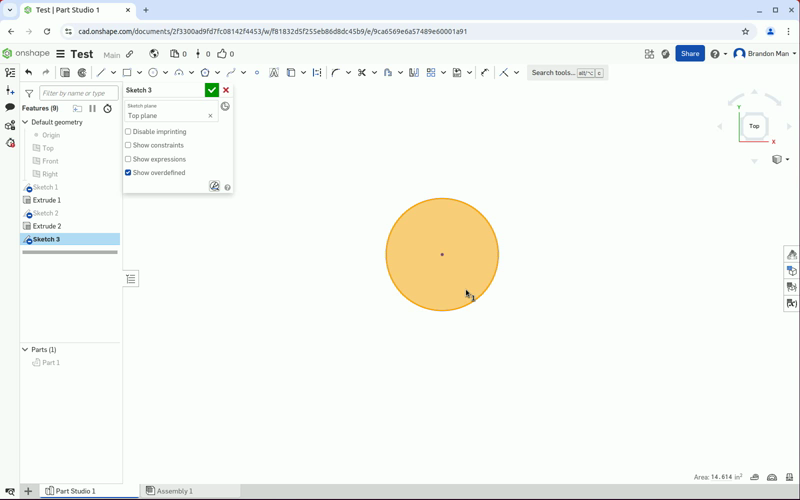
scroll(-6)
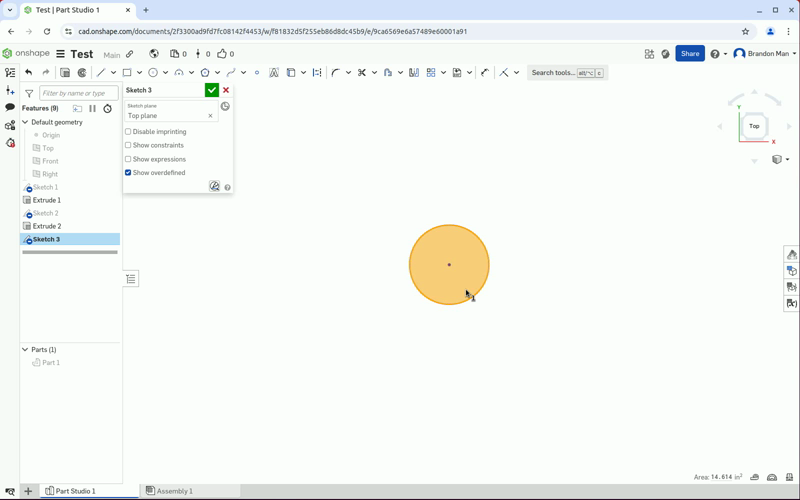
scroll(-6)
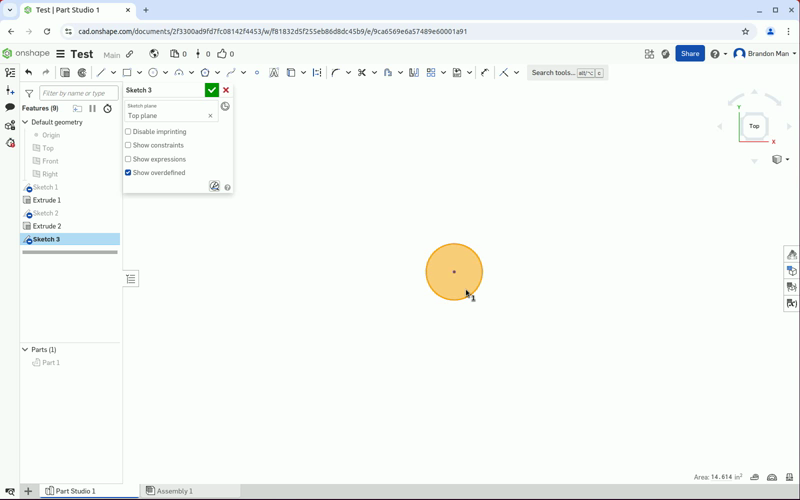
scroll(-6)
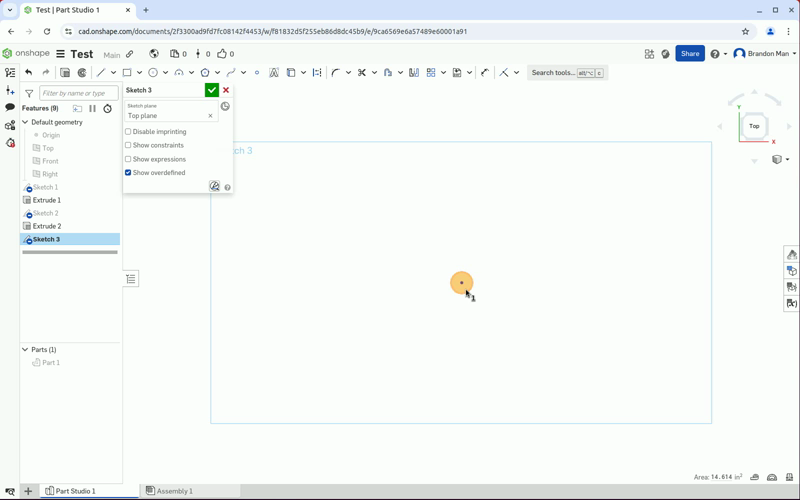
mouse_move(73, 352)
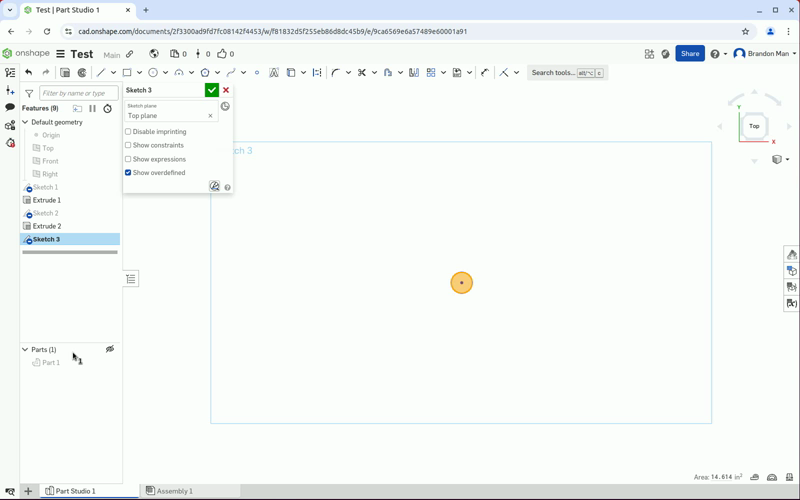
key(shift+y)
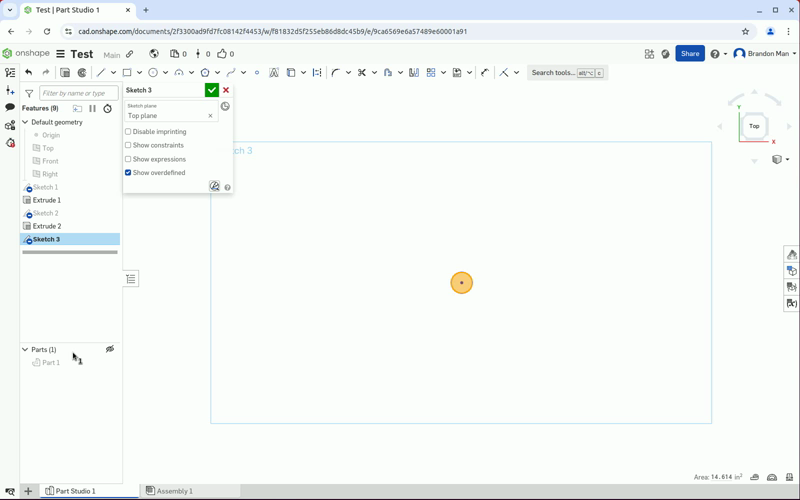
key(shift+e)
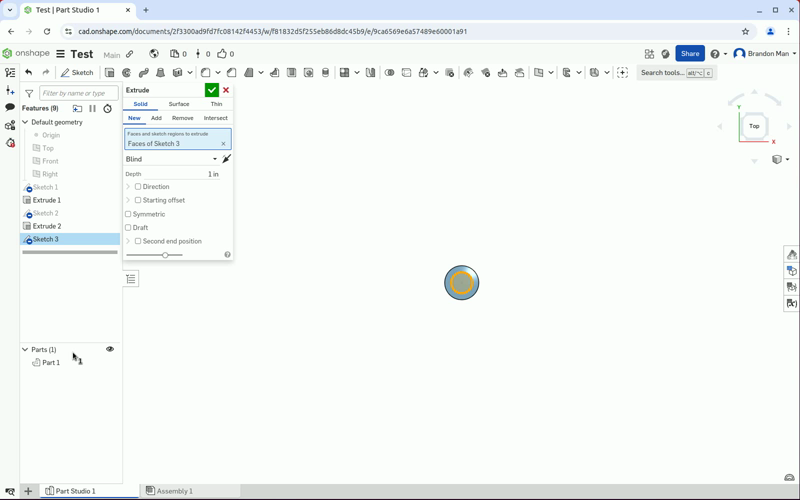
mouse_move(143, 106)
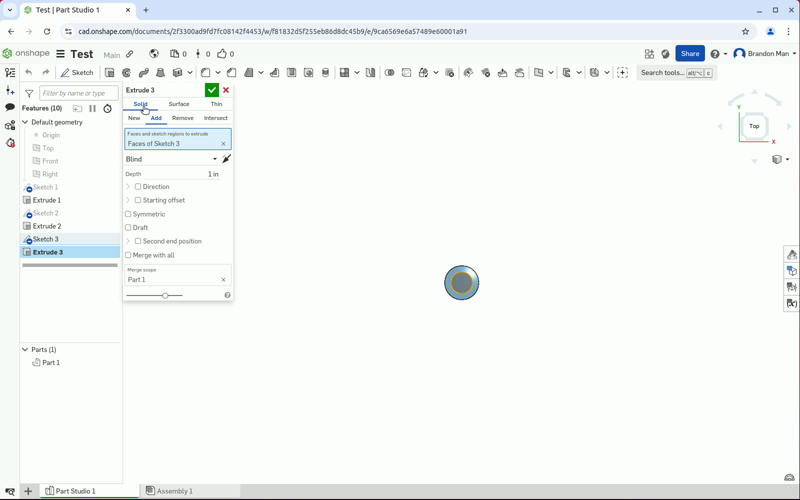
click(143, 106)
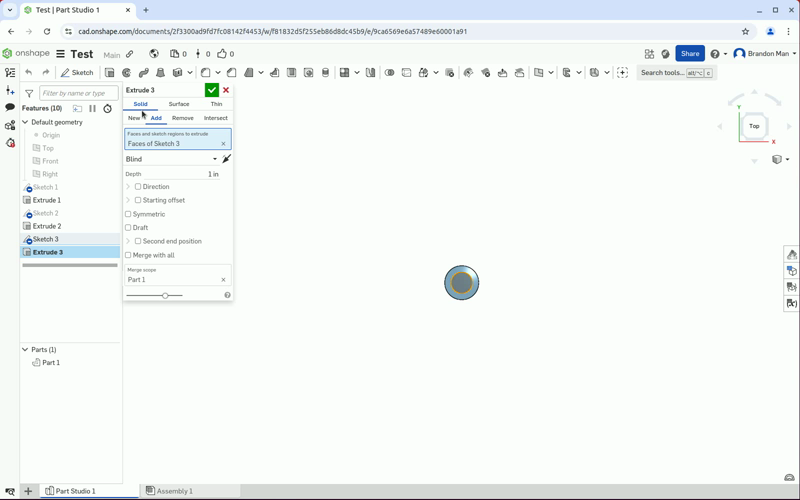
mouse_move(137, 120)
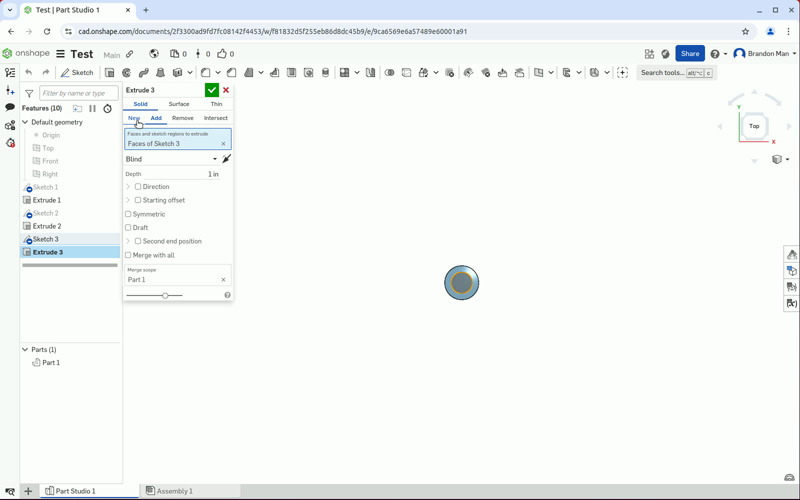
click(137, 120)
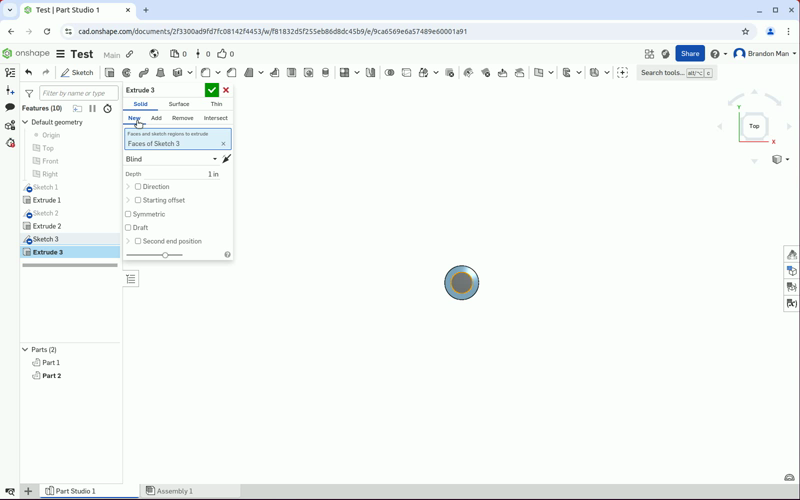
key(tab, 4)
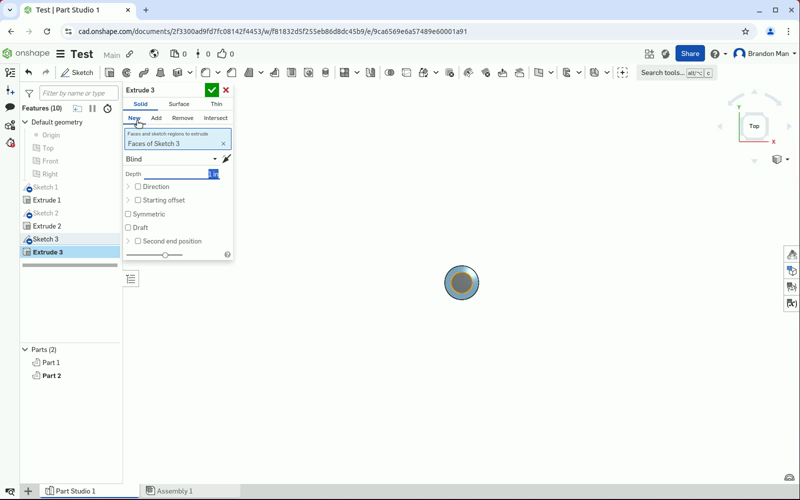
text(11.073)
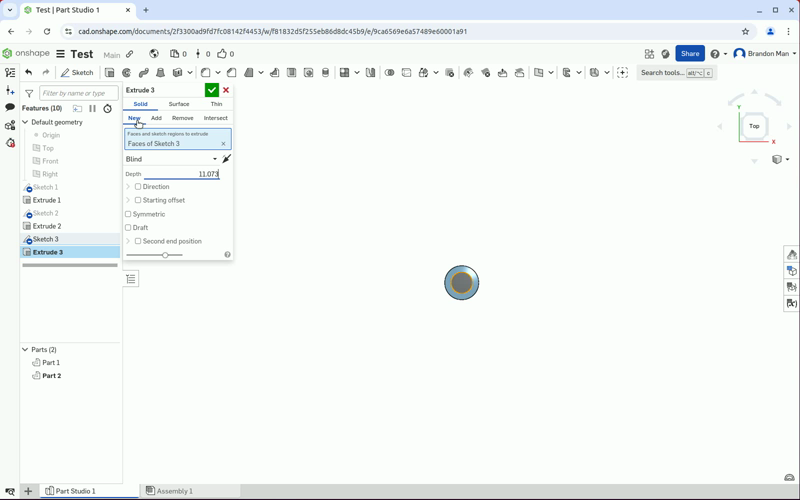
key(tab, 3)
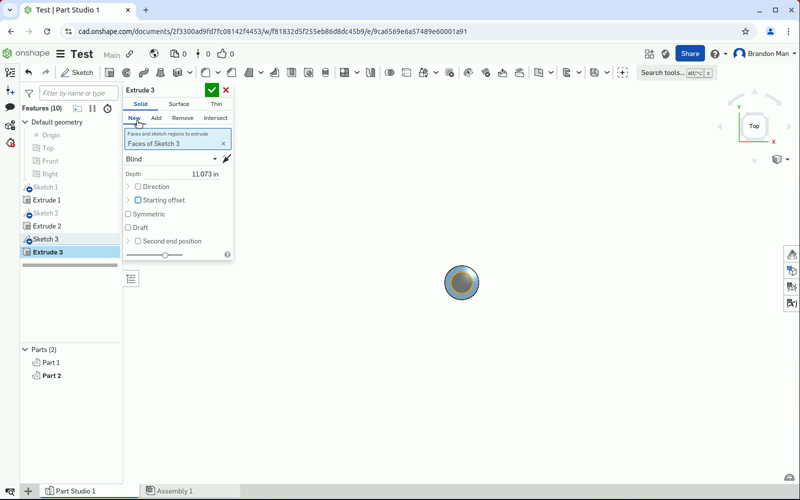
key(tab, 2)
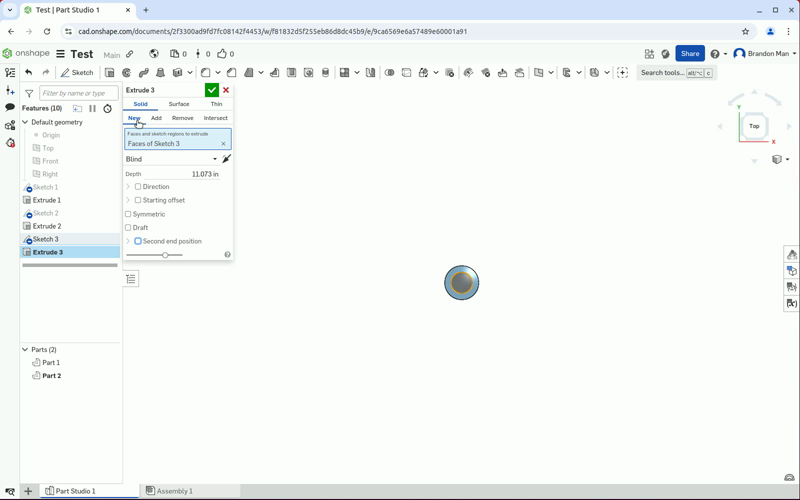
key(space)
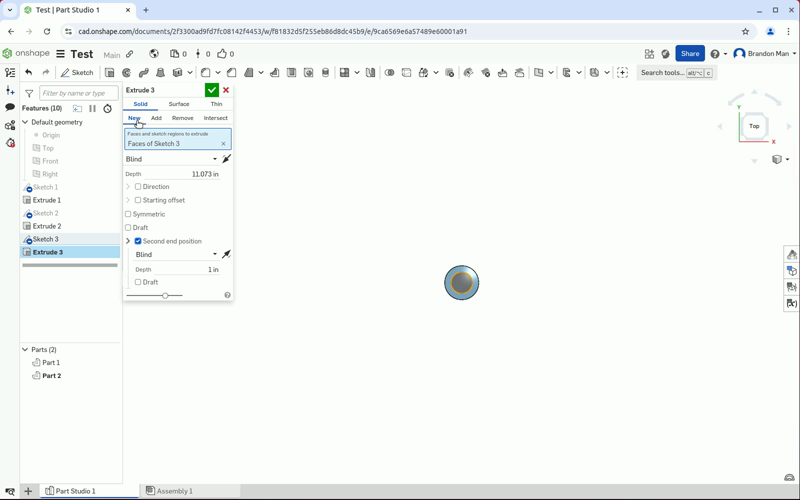
key(tab, 3)
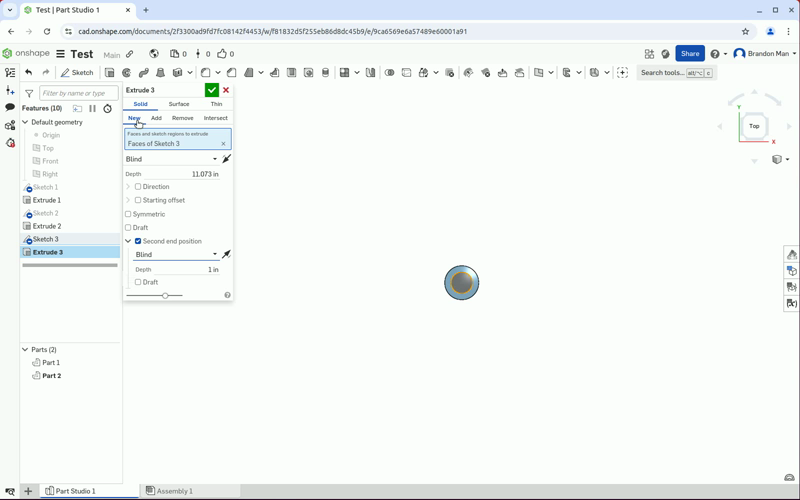
text(5.536)
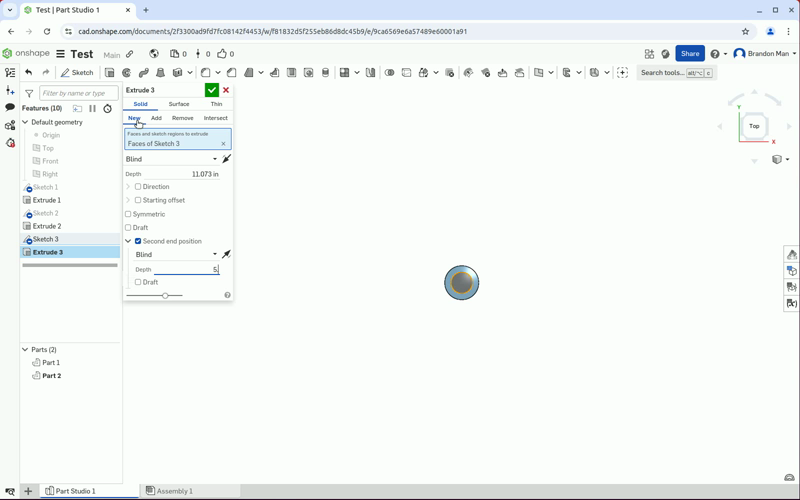
key(enter)
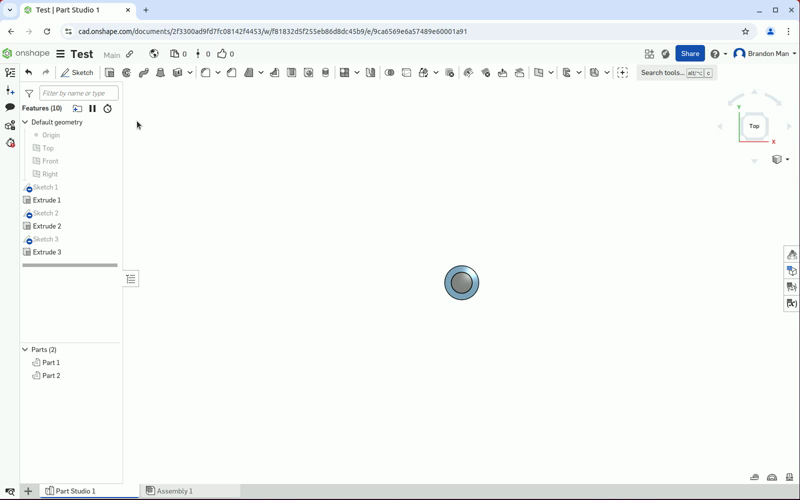
key(shift+h)
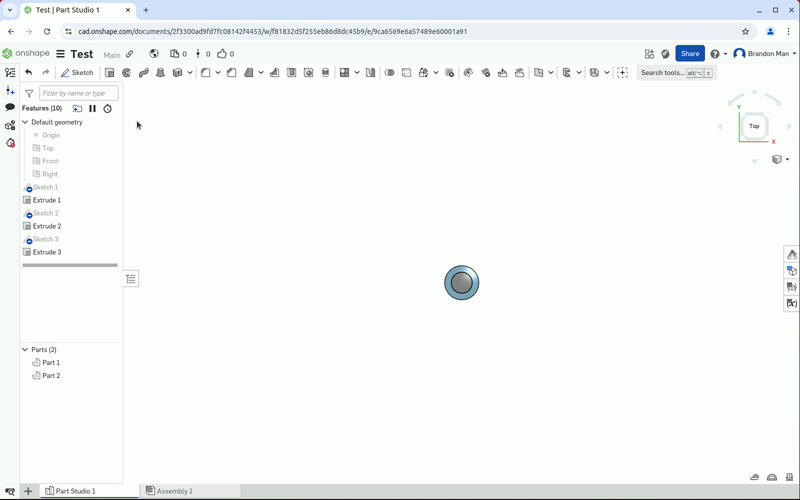
key(shift+h)
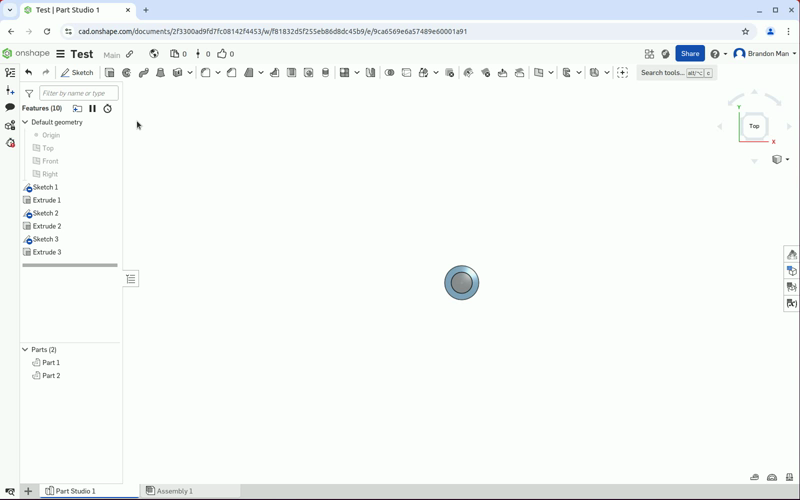
key(shift+7)
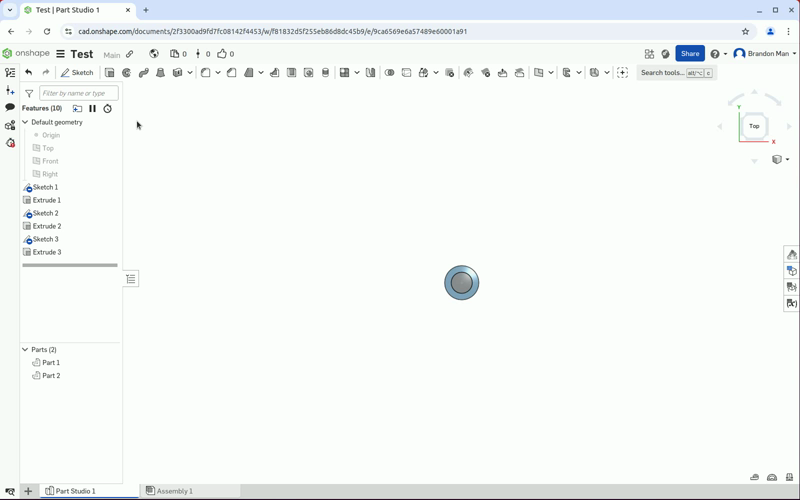
key(up, 3)
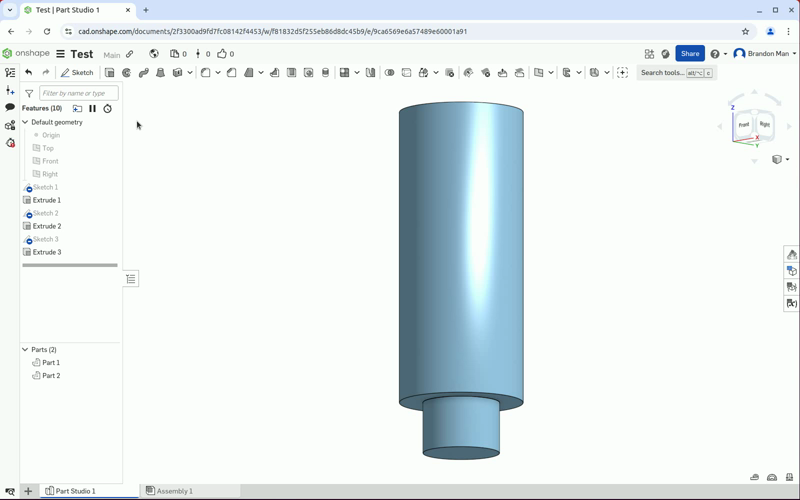
key(left, 3)
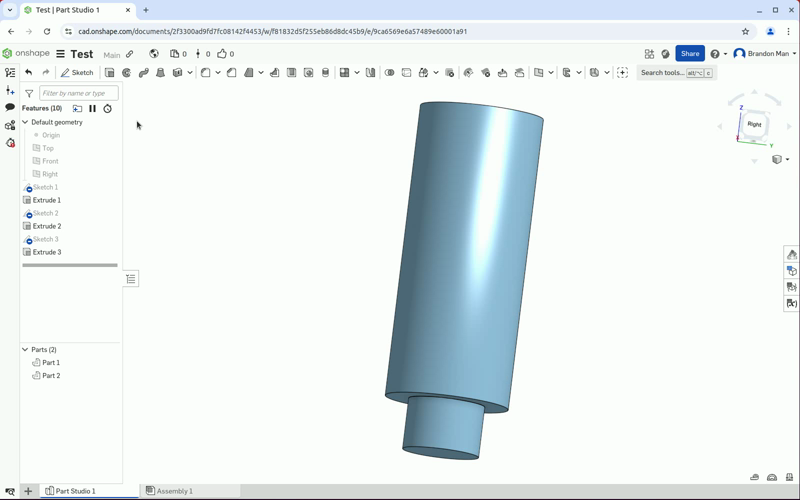
key(right, 3)
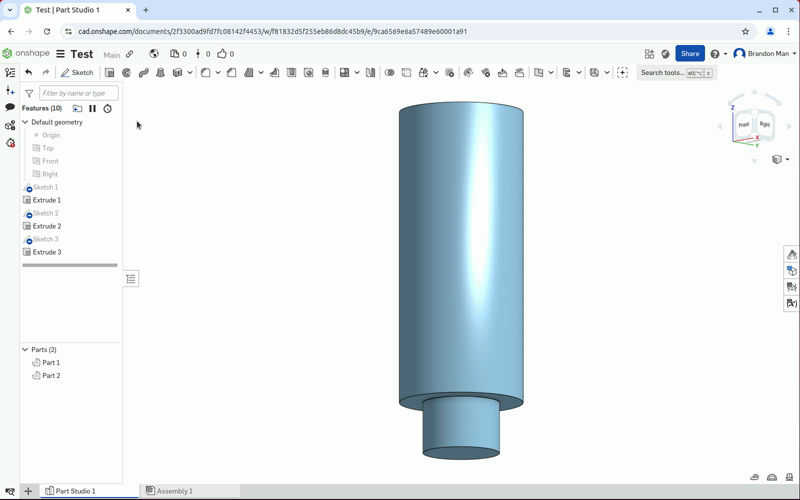
key(down, 3)
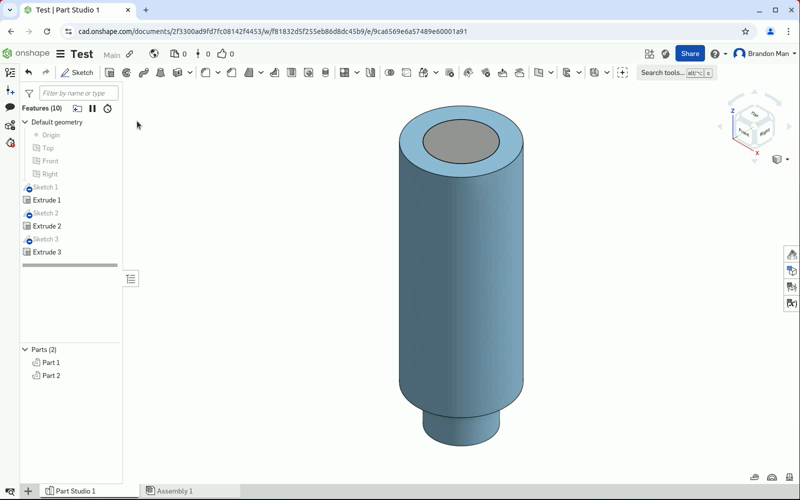
mouse_move(73, 189)
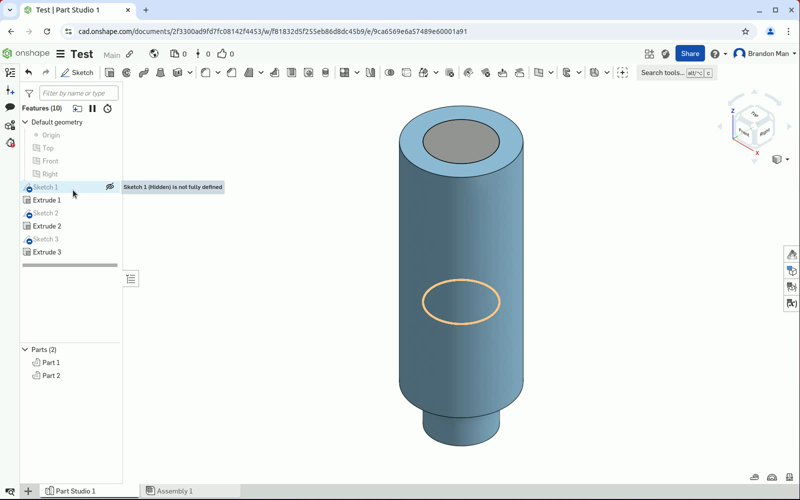
click(73, 189)